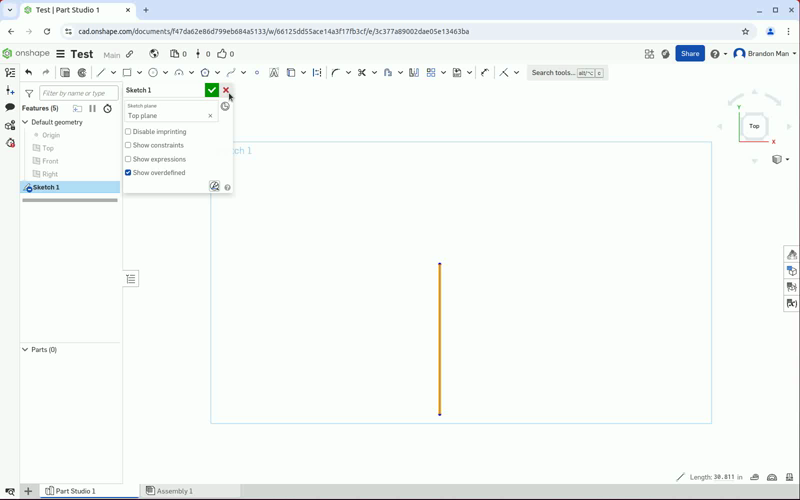
key(shift+h)
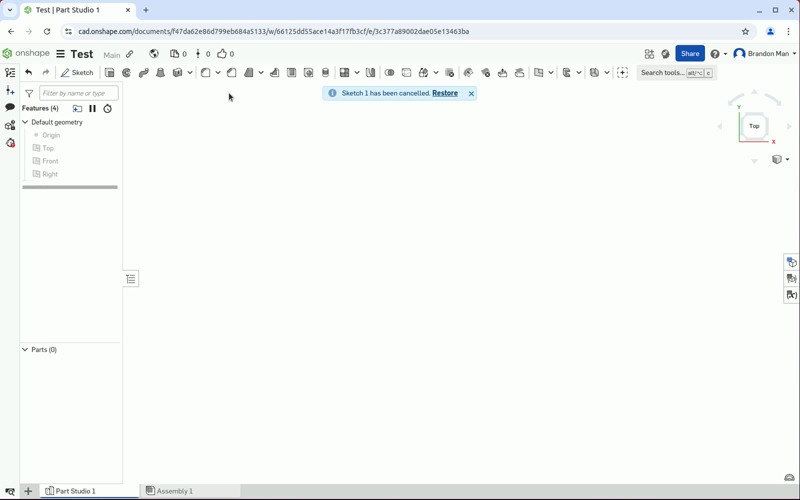
mouse_move(73, 352)
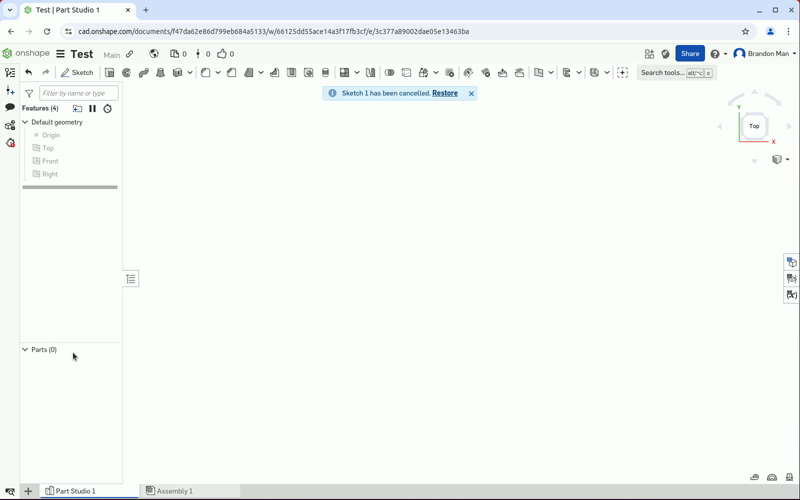
key(y)
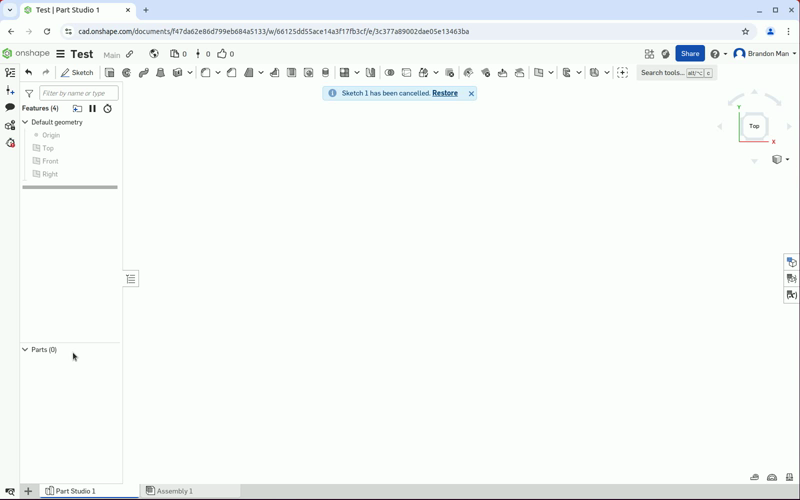
key(shift+p)
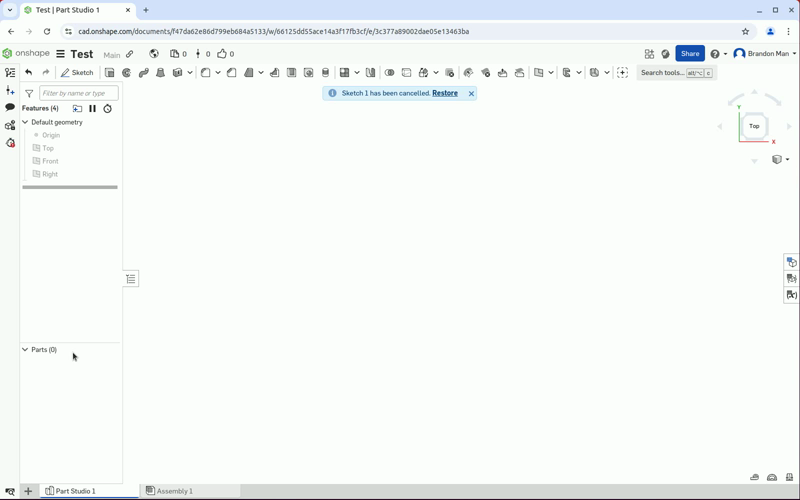
key(space)
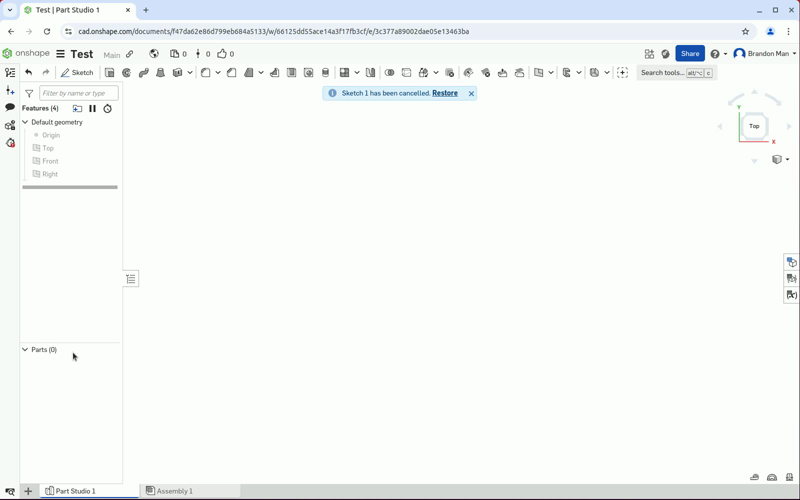
key_down(shift)
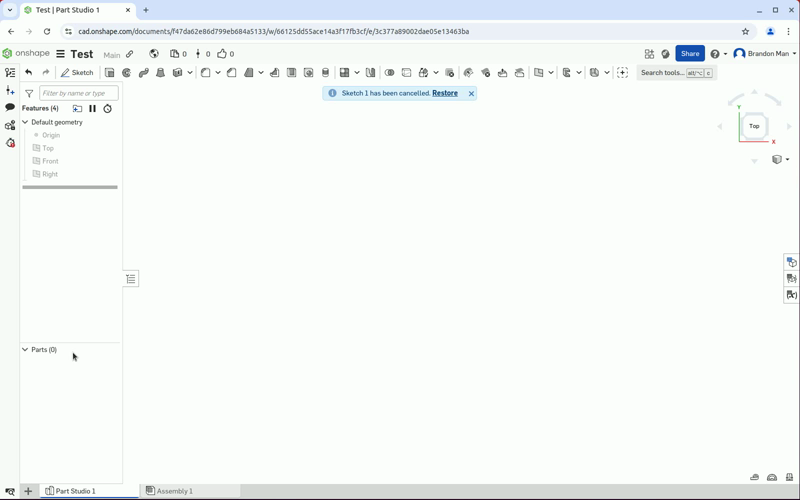
key(up)
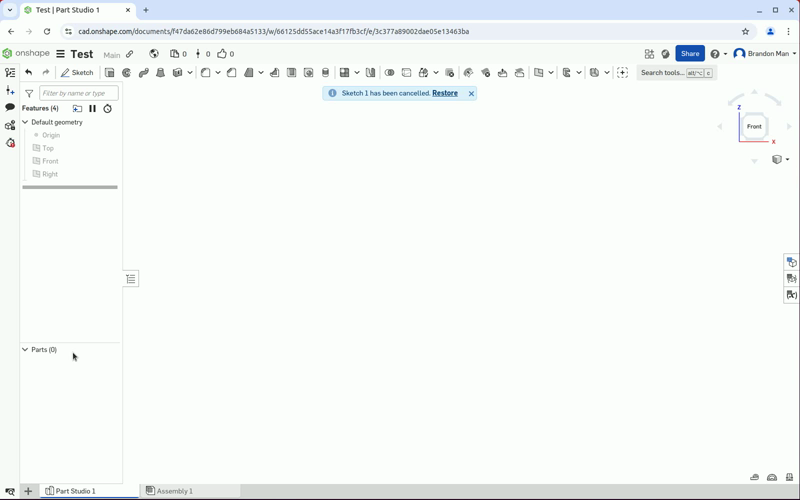
key_up(shift)
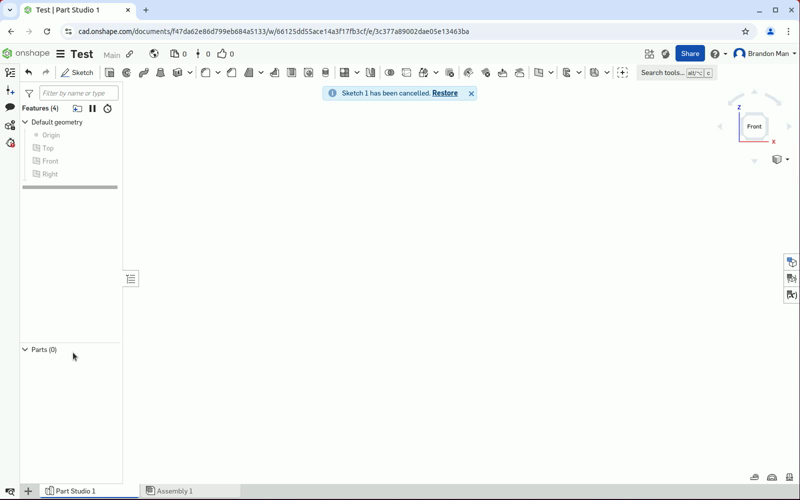
mouse_move(73, 352)
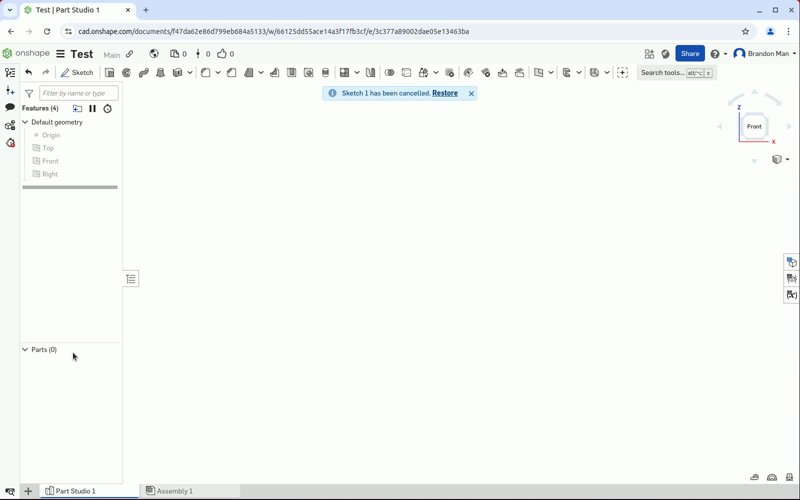
key(shift+y)
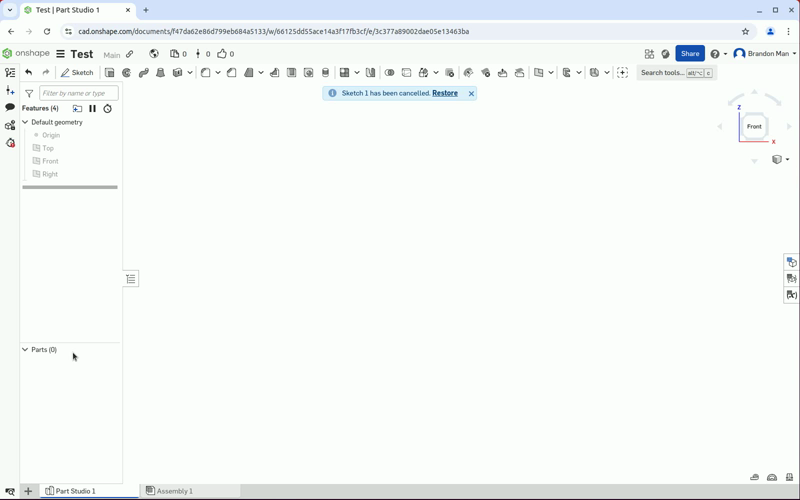
key(shift+s)
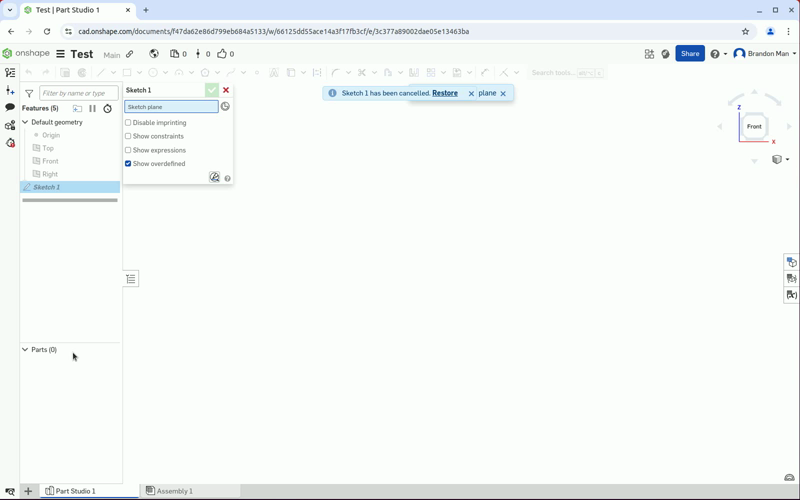
mouse_move(73, 163)
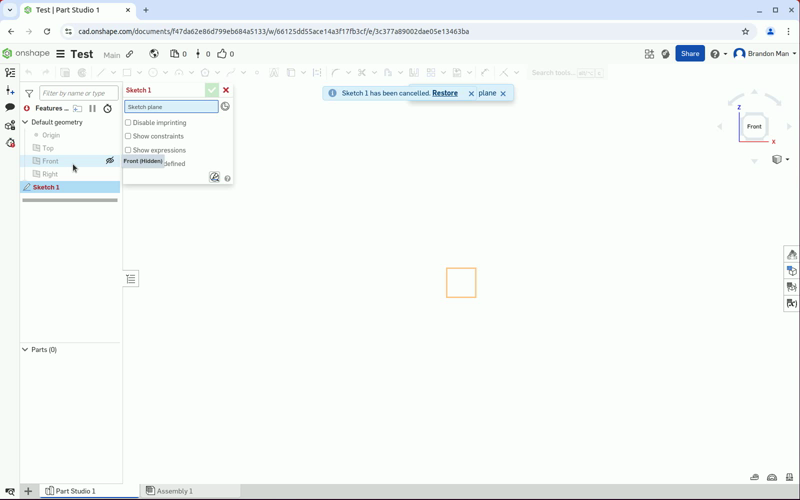
click(73, 163)
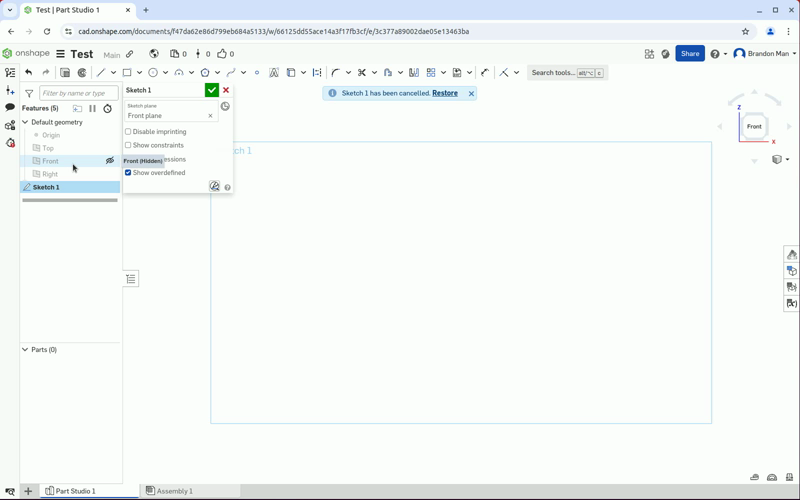
mouse_move(73, 352)
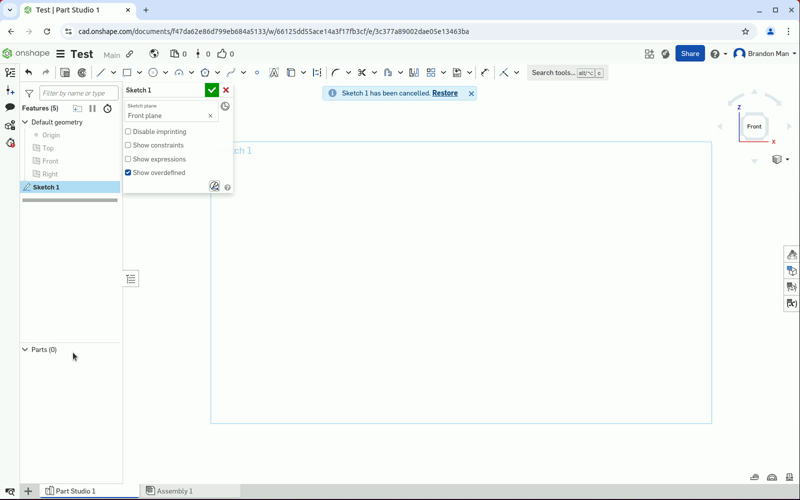
key(y)
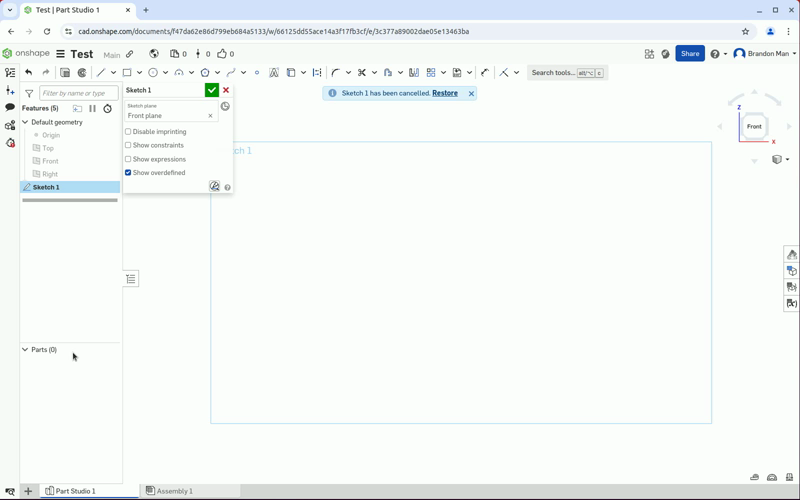
key(l)
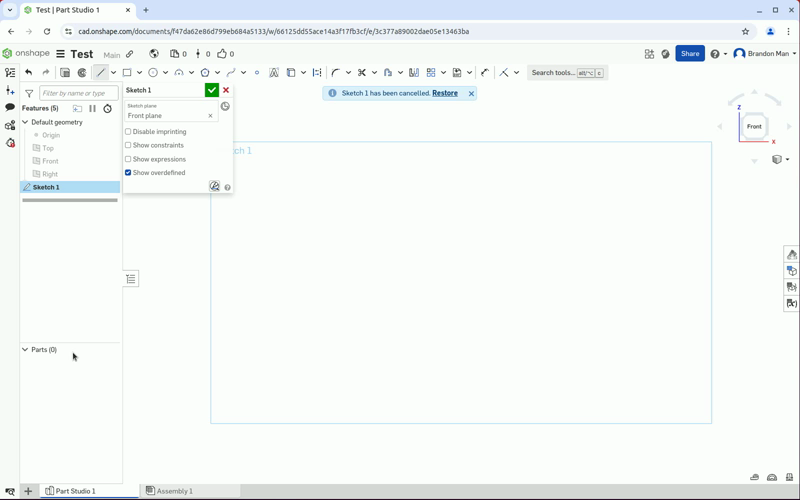
key_down(shift)
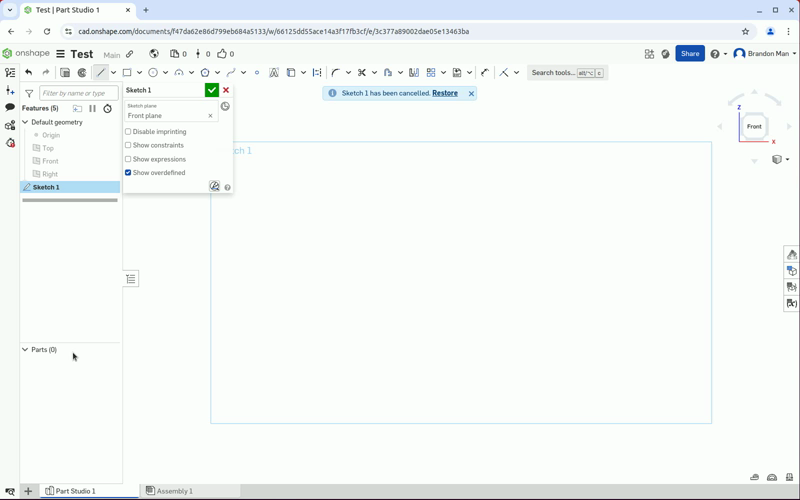
mouse_move(385, 282)
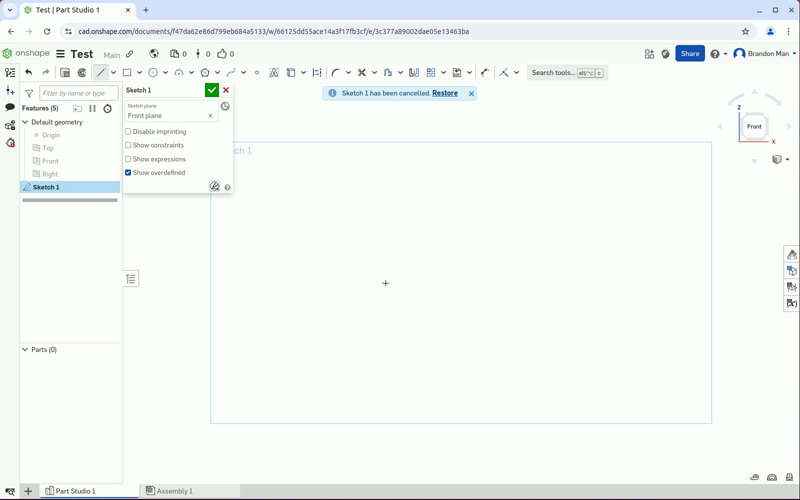
click(385, 282)
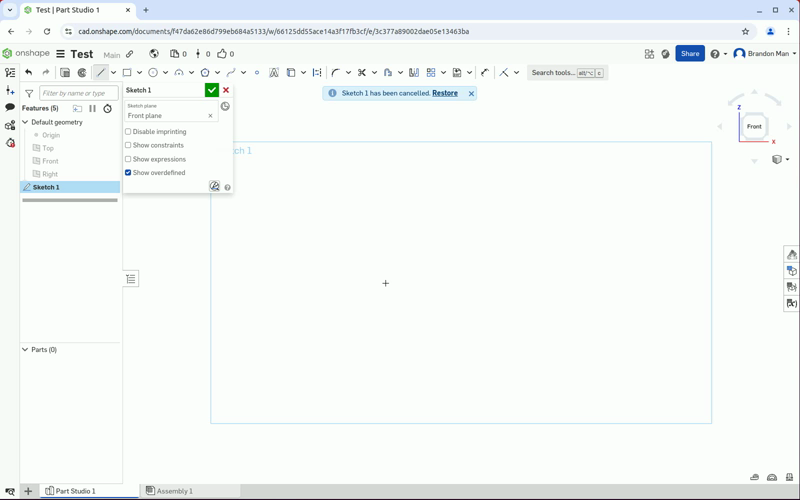
key_up(shift)
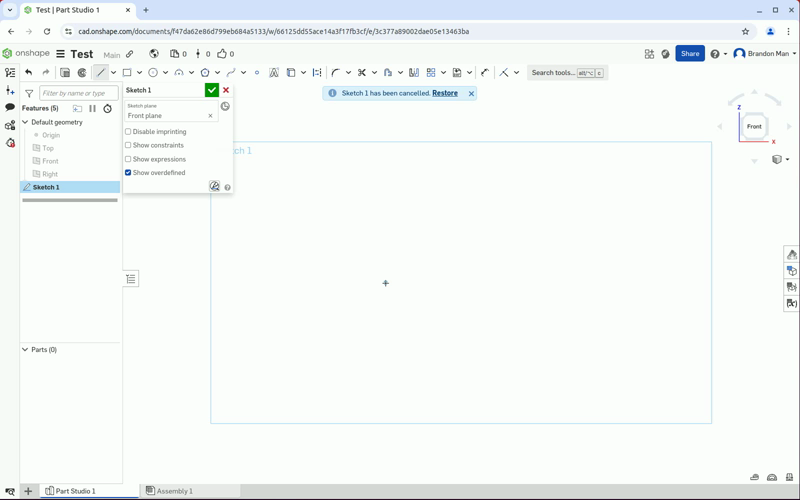
key_down(shift)
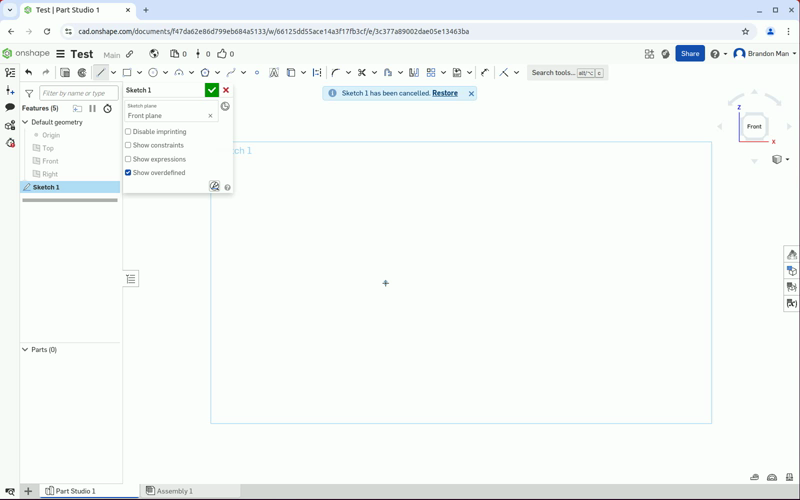
mouse_move(461, 282)
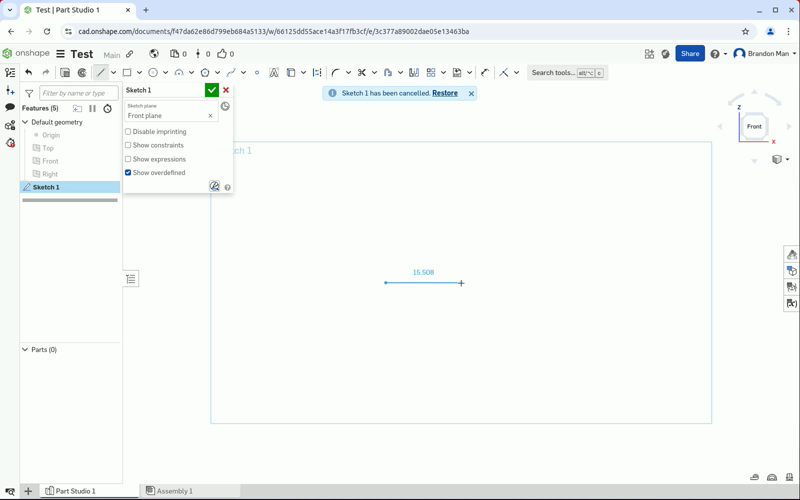
click(461, 282)
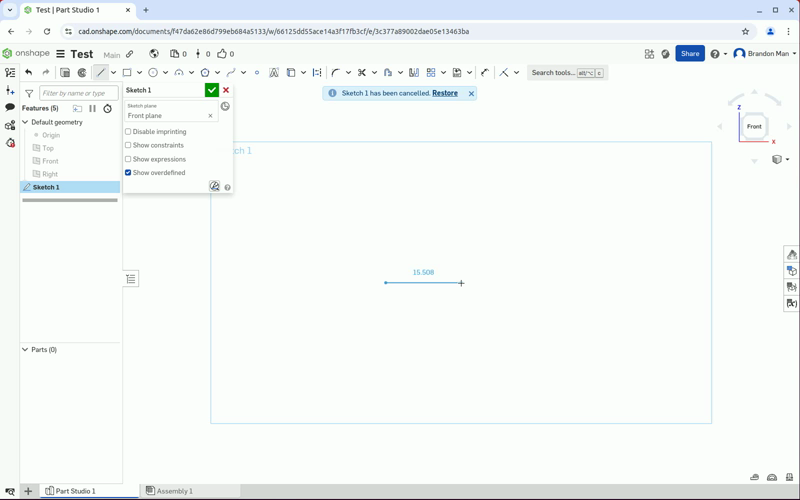
key_up(shift)
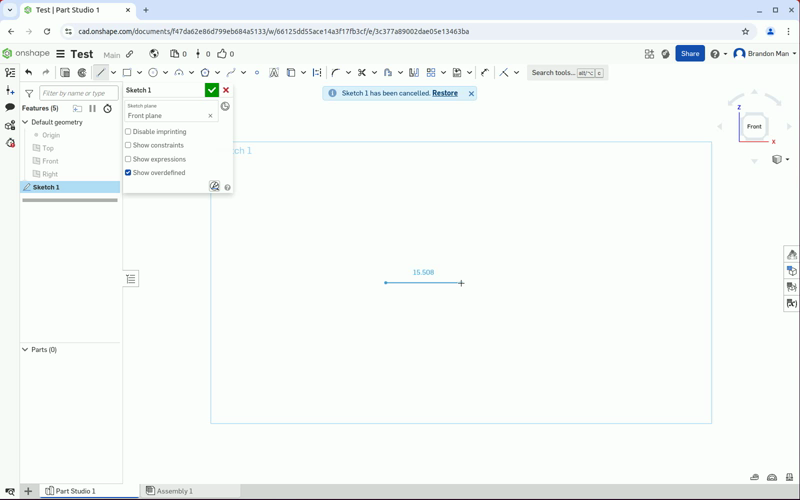
key_down(shift)
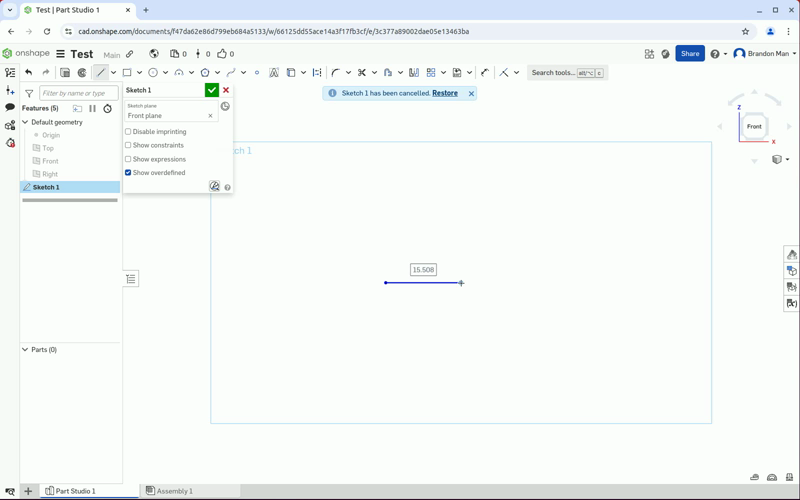
mouse_move(461, 207)
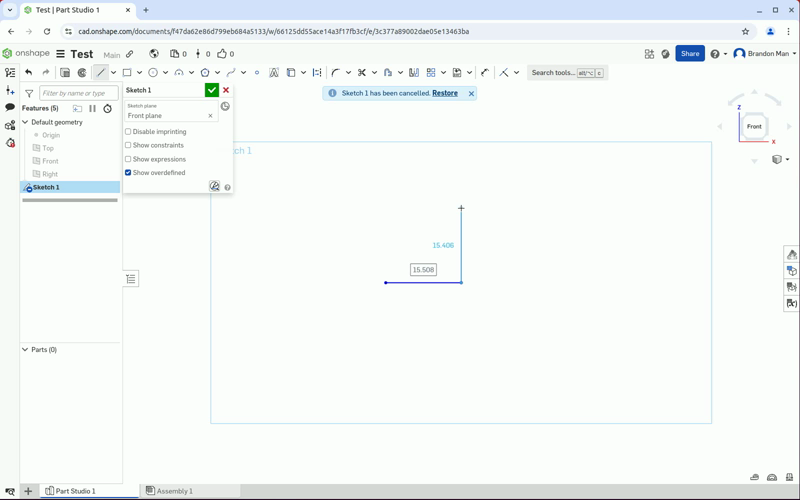
click(461, 207)
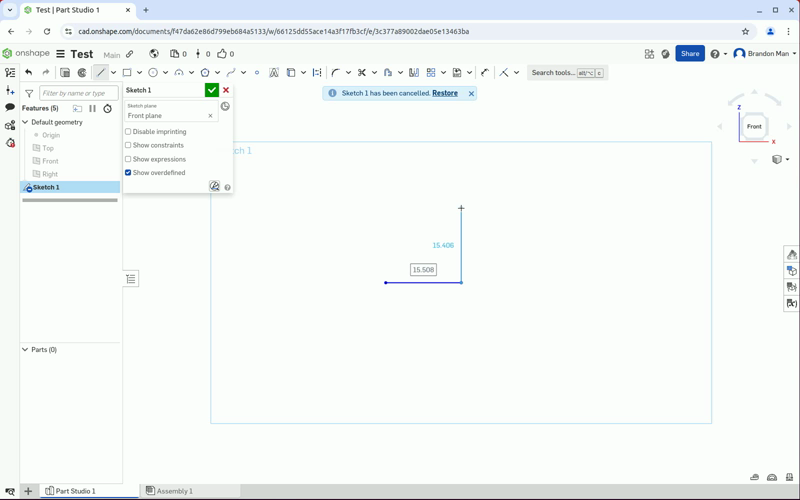
key_up(shift)
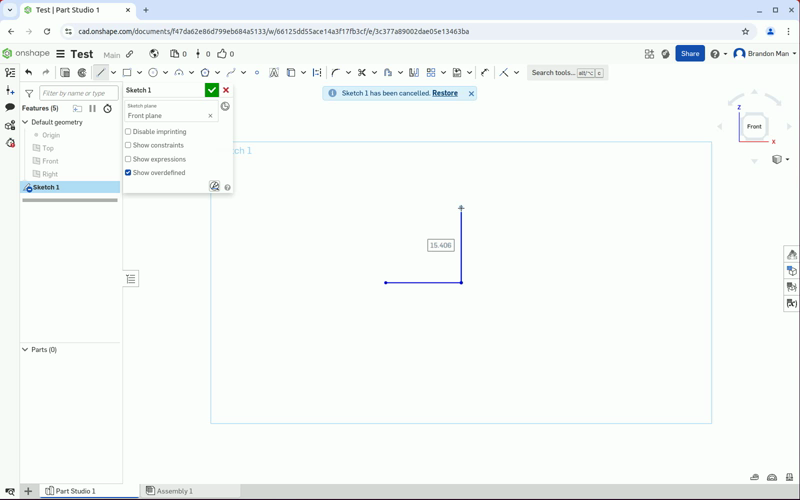
key_down(shift)
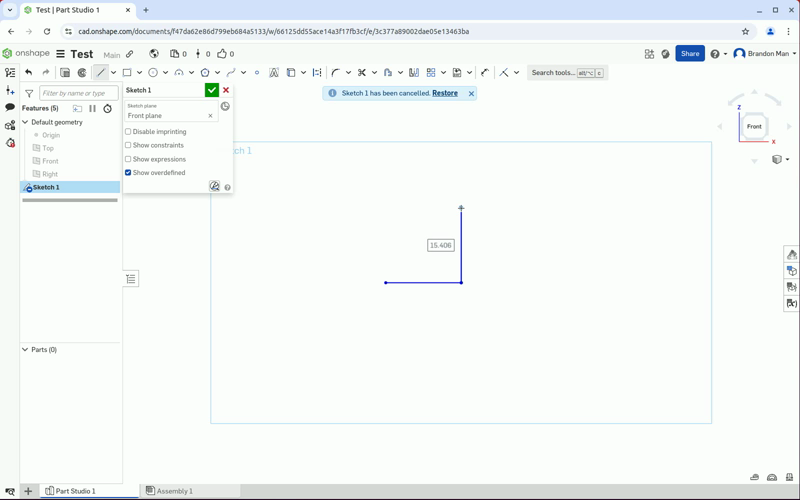
mouse_move(385, 207)
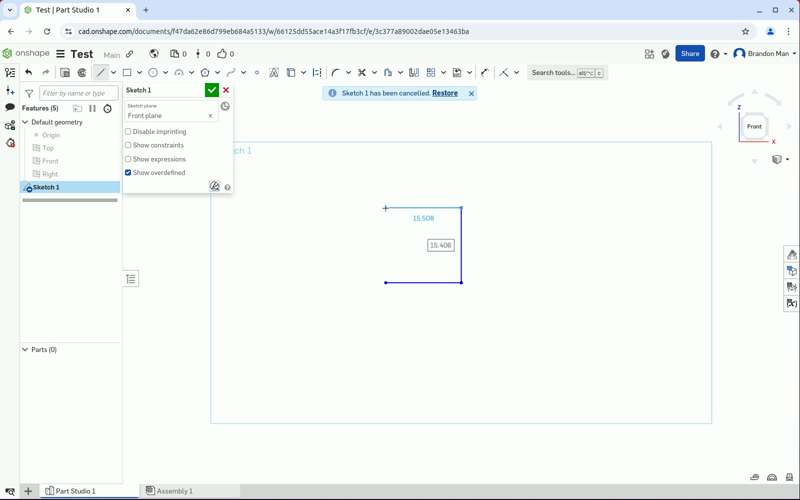
click(385, 207)
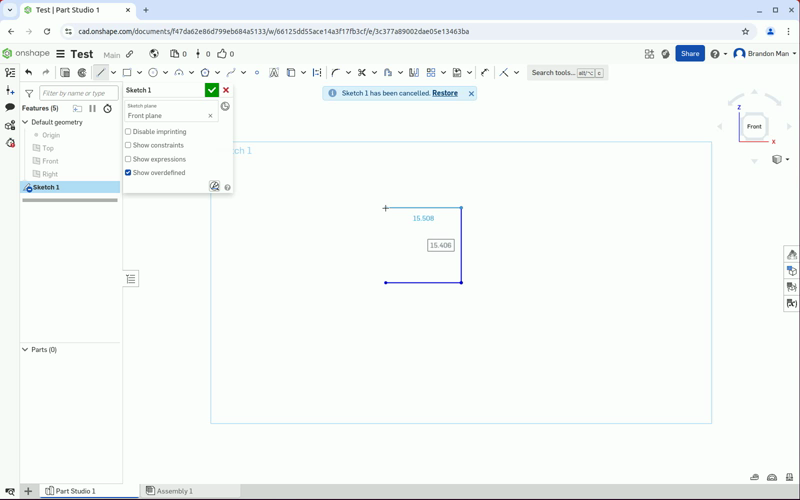
key_up(shift)
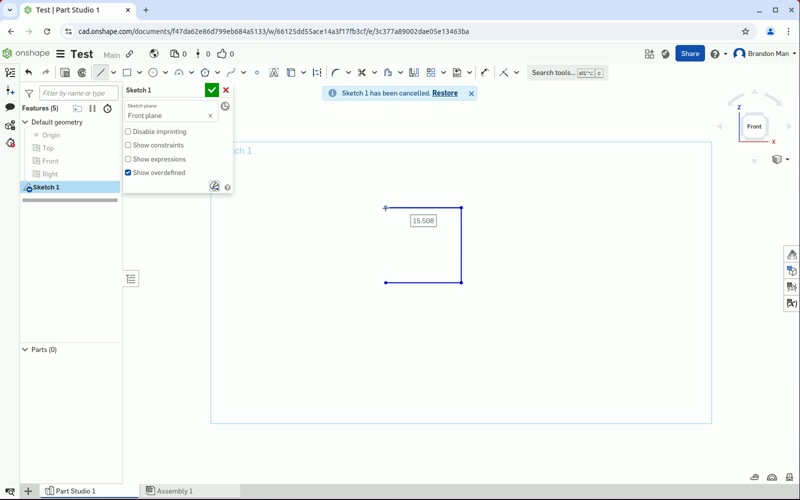
key_down(shift)
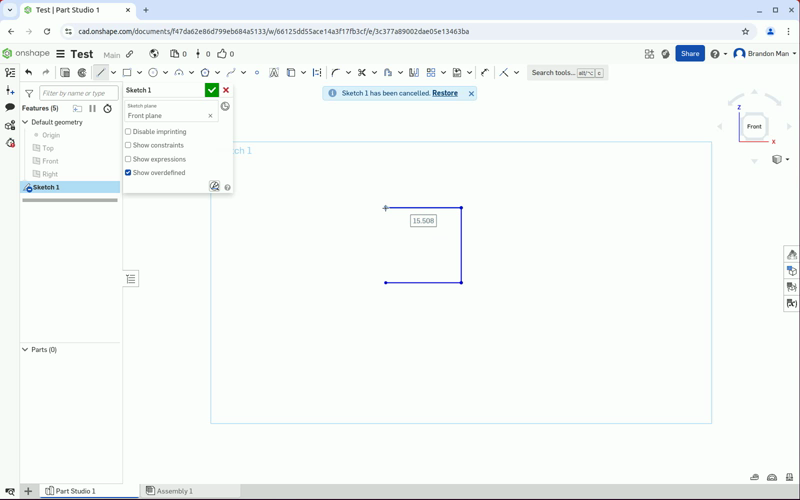
mouse_move(385, 282)
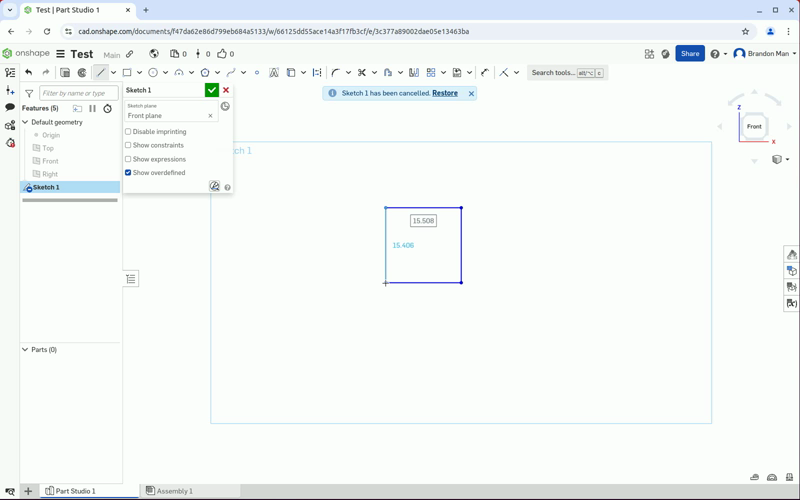
key_up(shift)
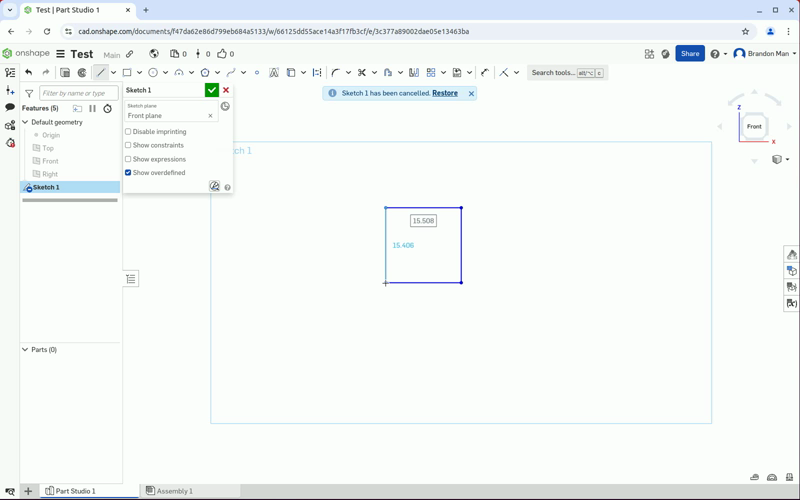
click(385, 282)
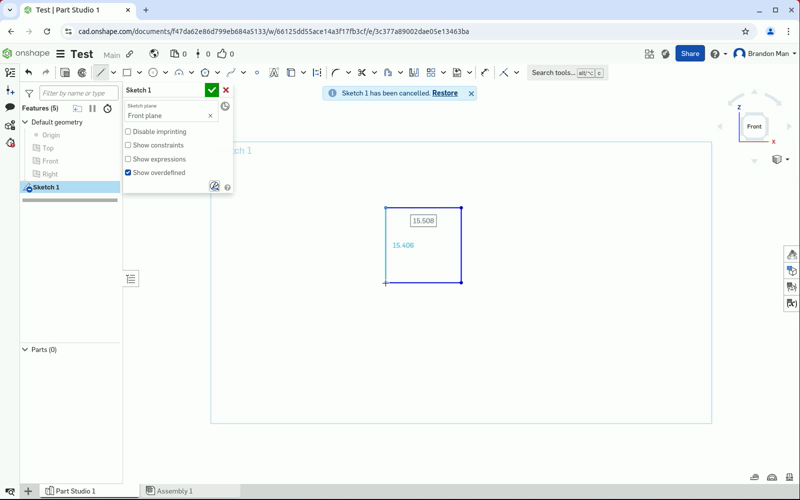
key(esc)
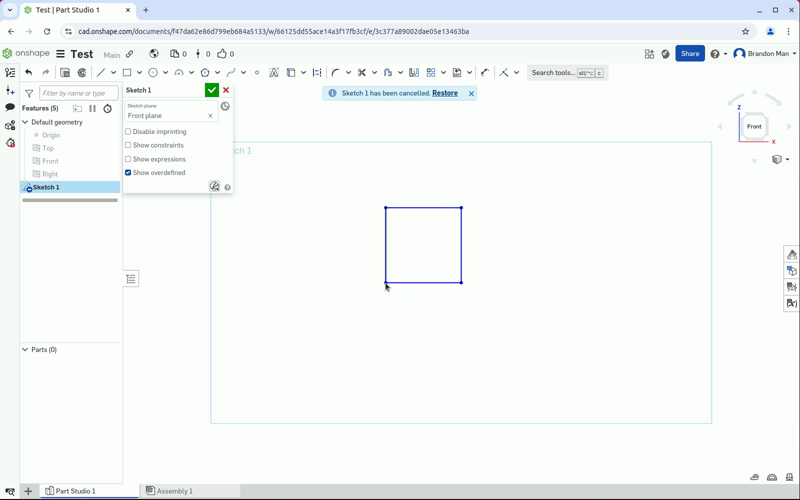
mouse_move(432, 278)
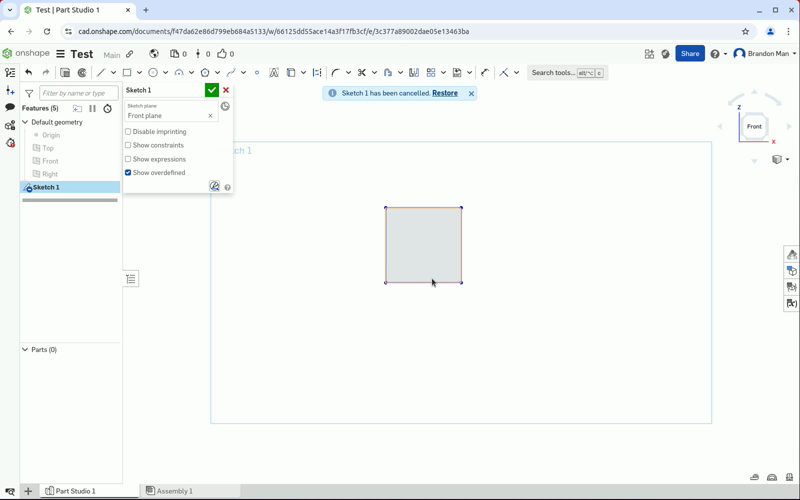
click(432, 278)
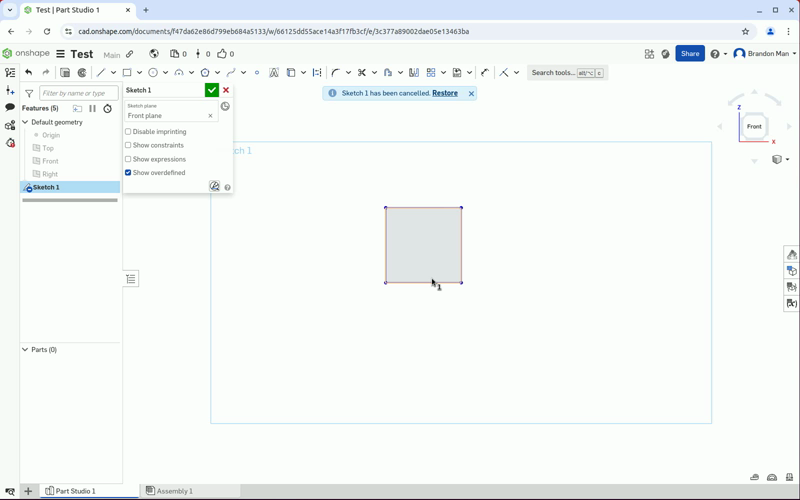
mouse_move(73, 352)
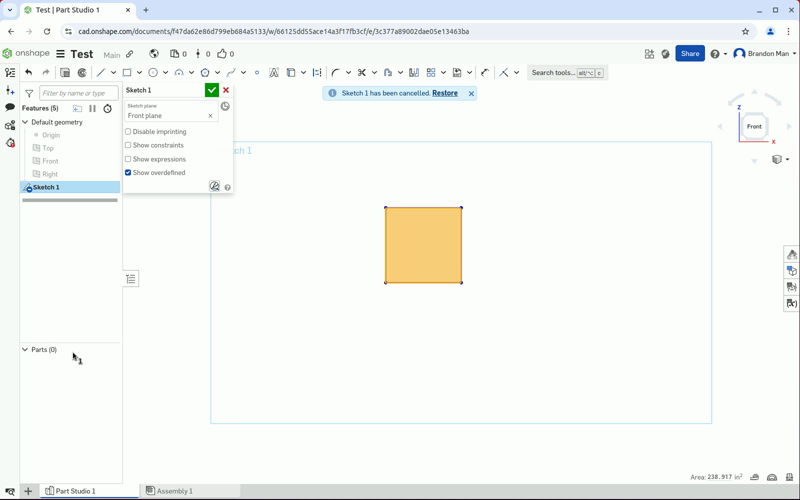
key(shift+y)
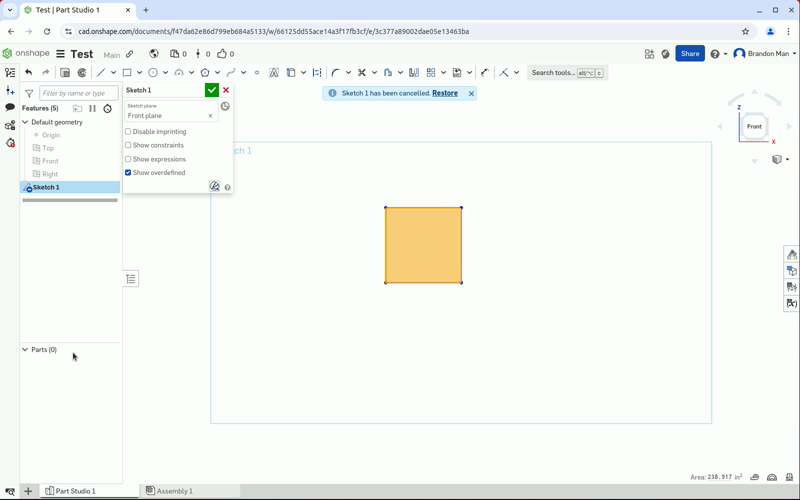
key(shift+e)
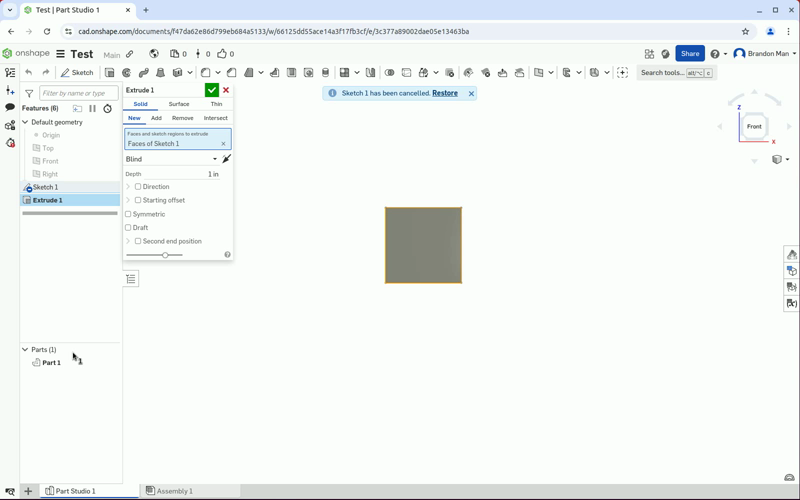
mouse_move(143, 106)
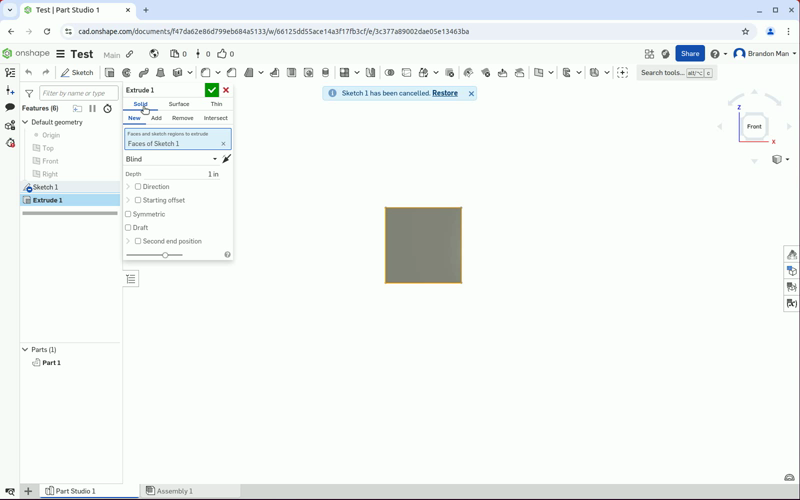
click(143, 106)
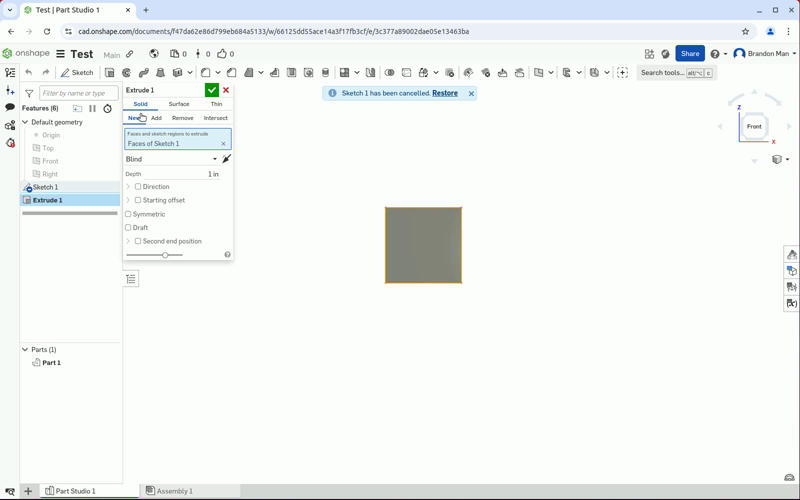
mouse_move(137, 120)
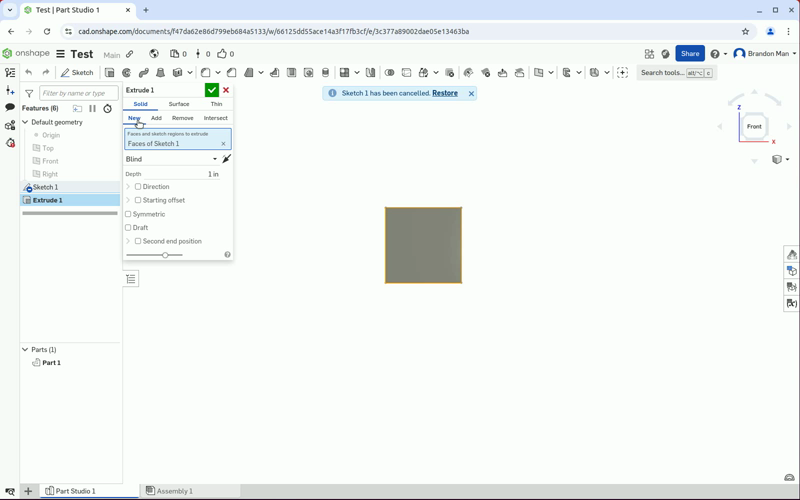
click(137, 120)
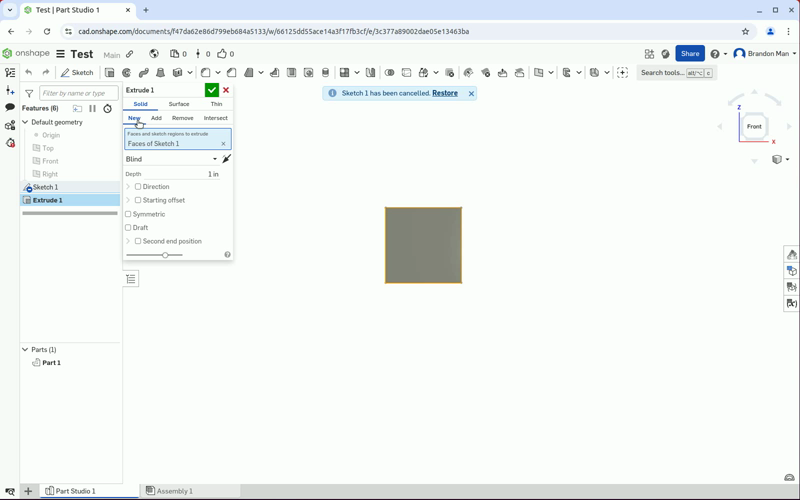
key(tab, 4)
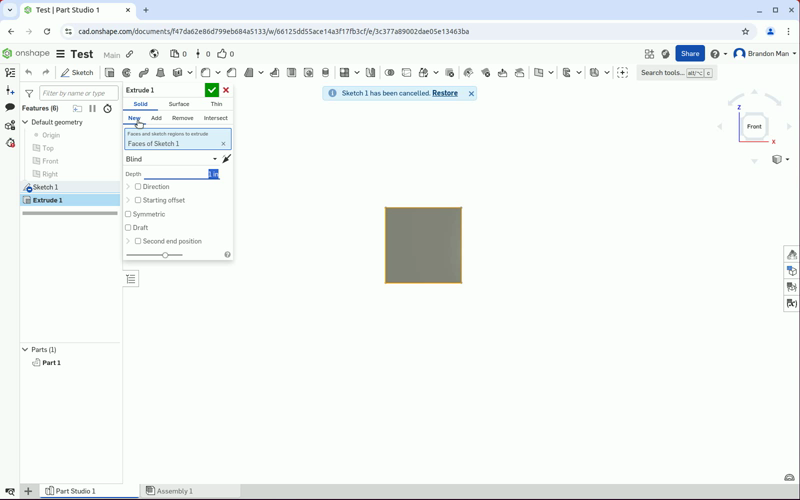
text(15.405)
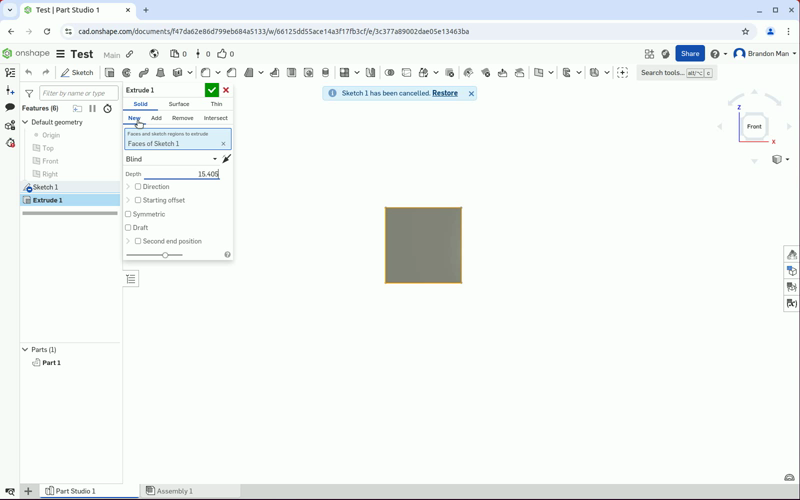
key(enter)
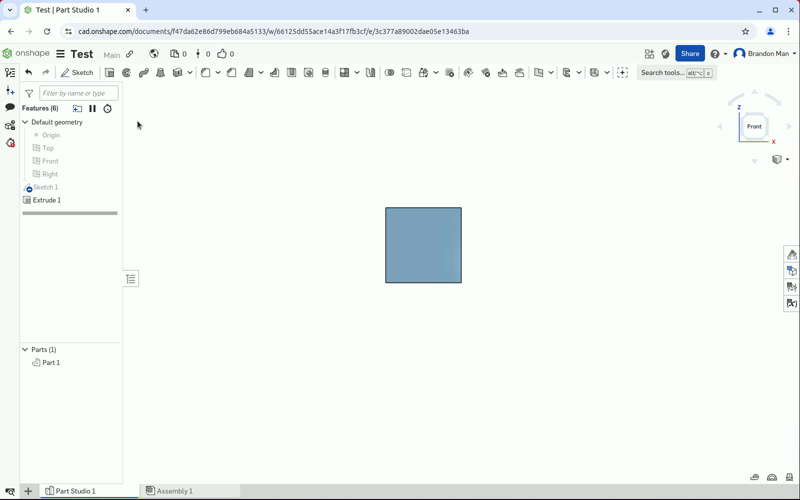
key(shift+h)
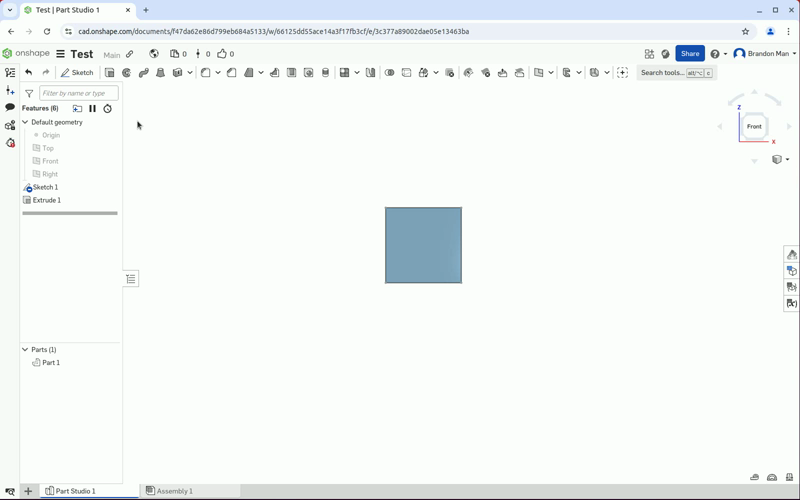
key(shift+h)
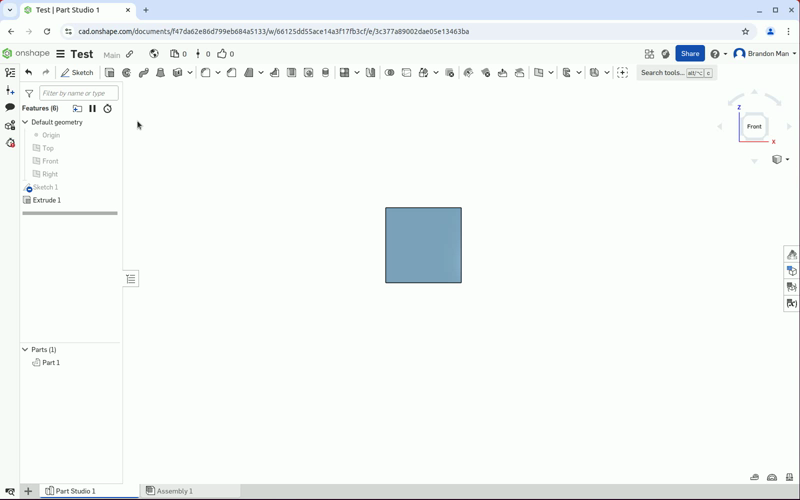
mouse_move(73, 189)
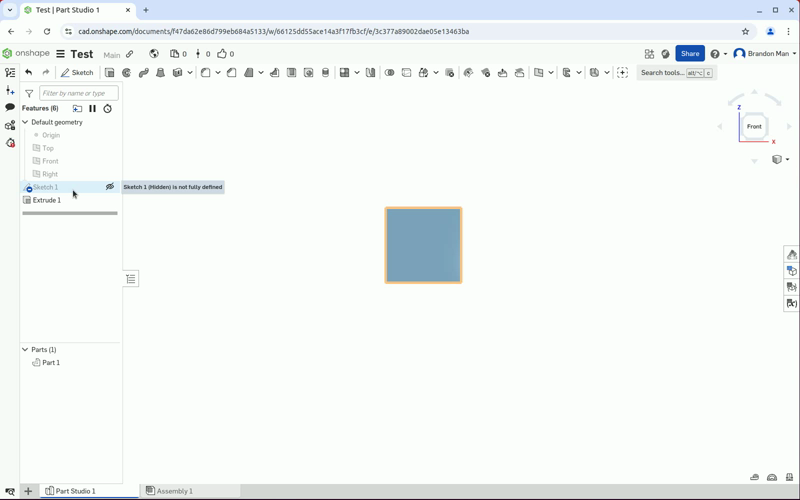
click(73, 189)
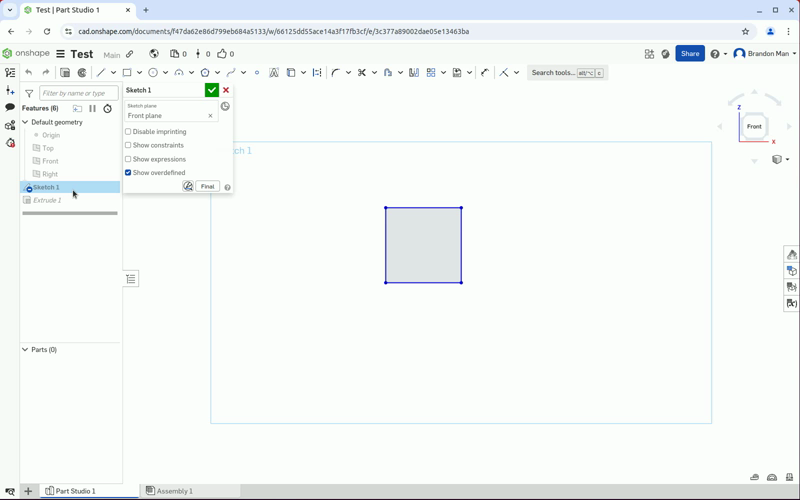
mouse_move(229, 92)
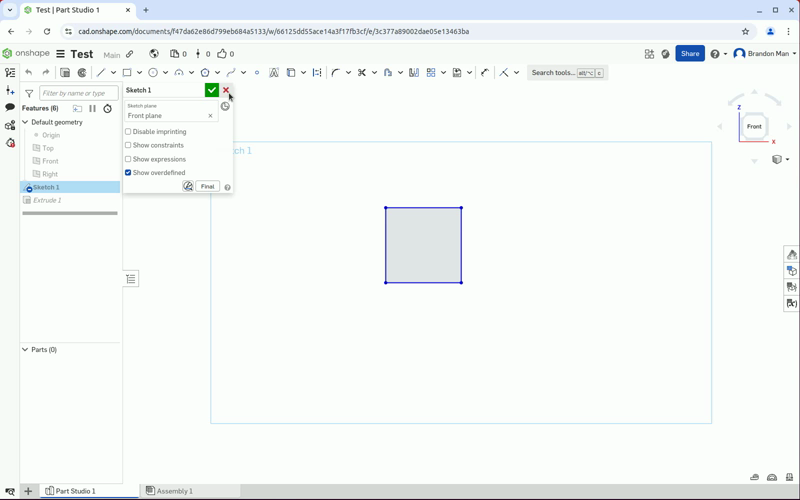
click(229, 92)
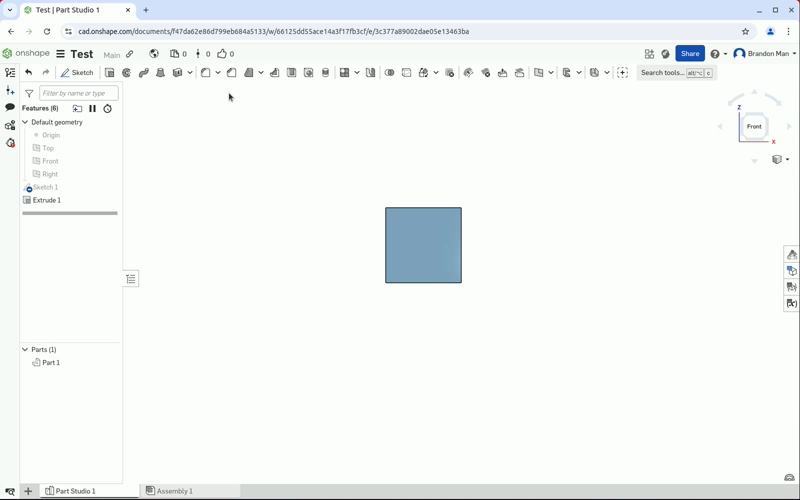
mouse_move(541, 75)
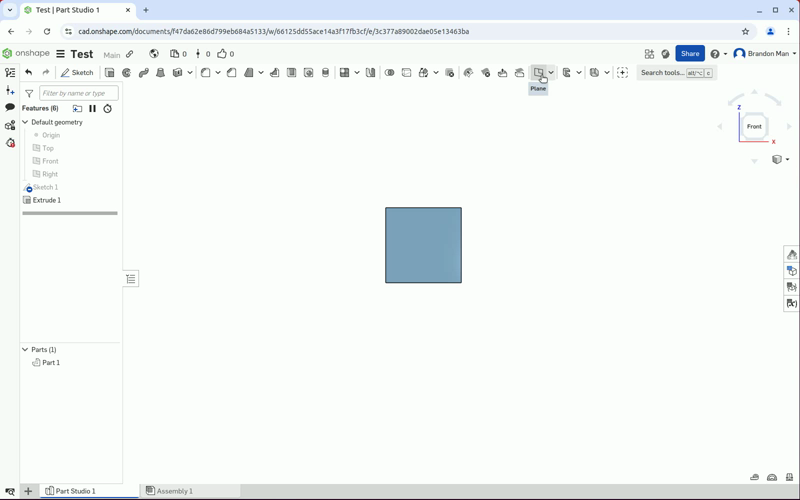
click(541, 75)
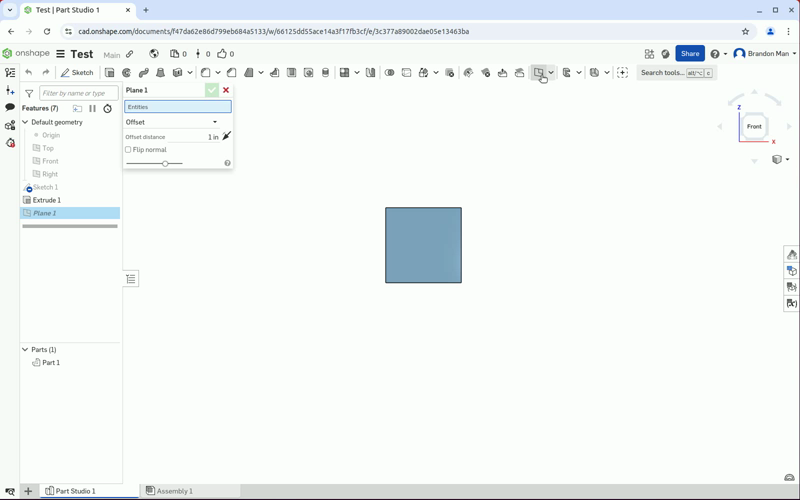
mouse_move(73, 163)
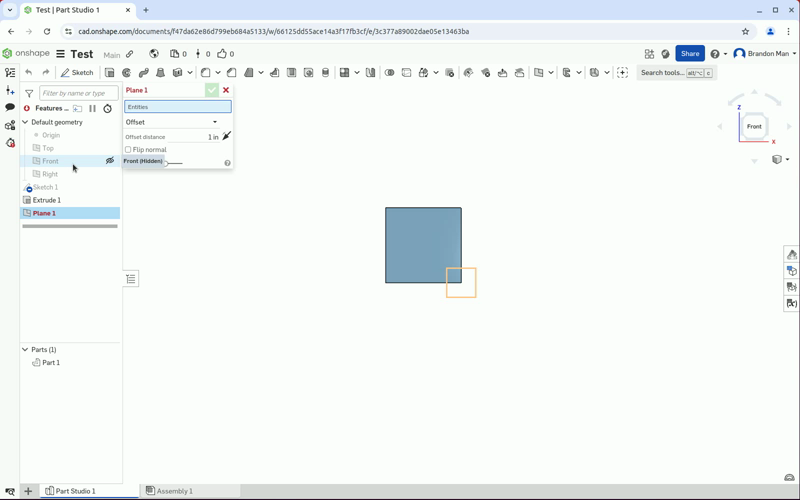
click(73, 163)
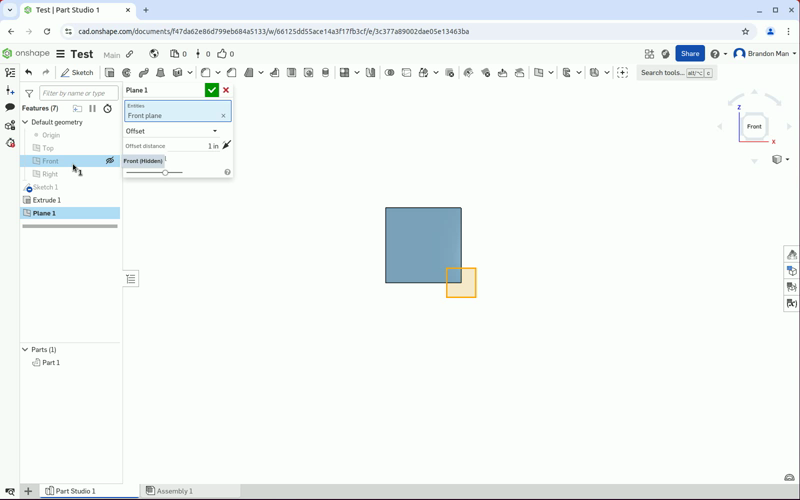
key(tab, 2)
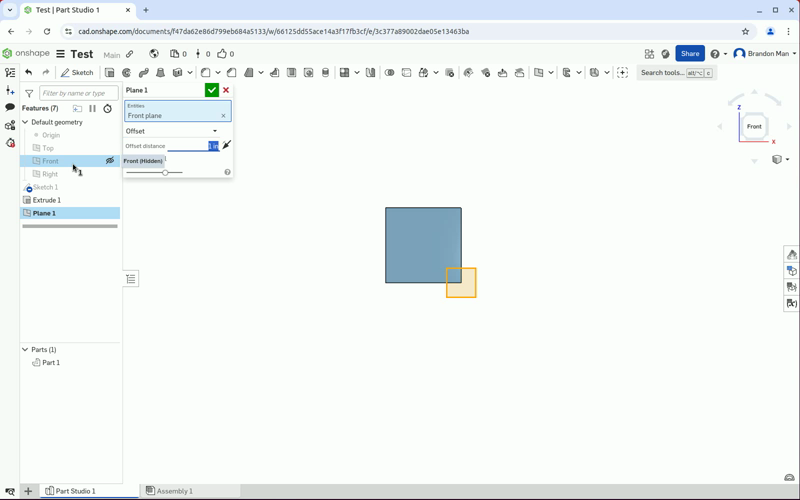
text(15.405)
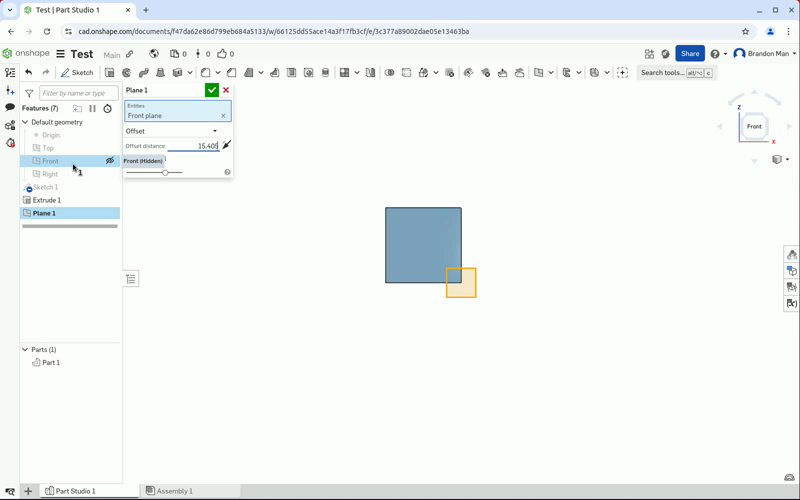
key(enter, 2)
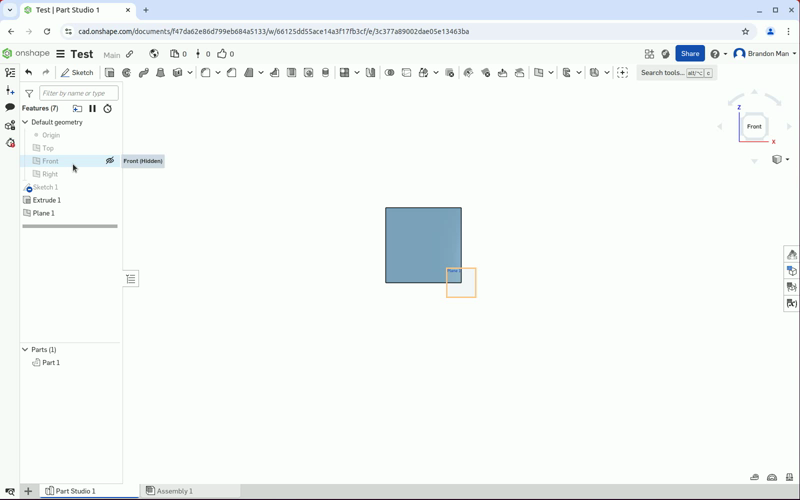
key(shift+s)
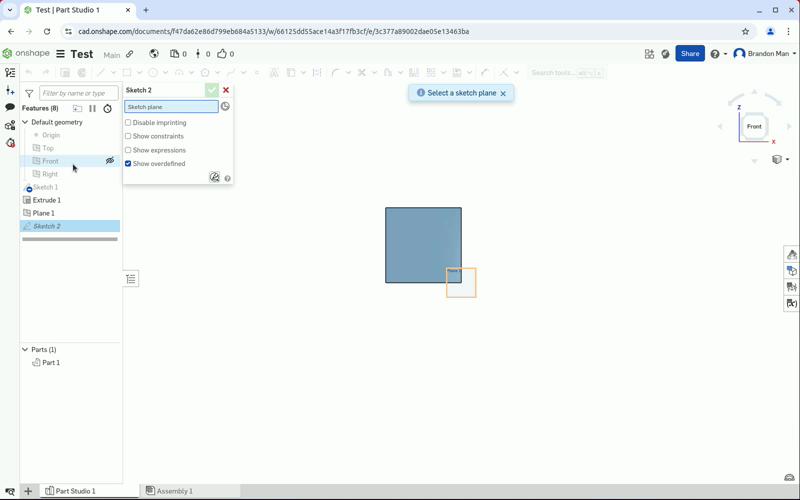
mouse_move(73, 215)
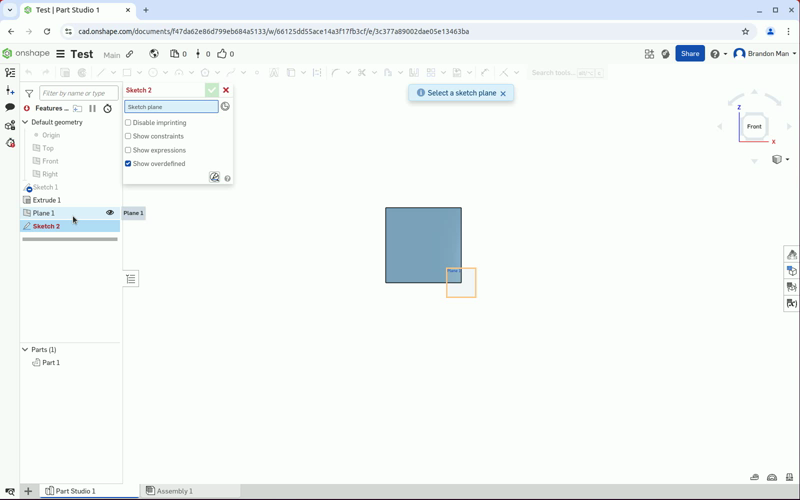
click(73, 215)
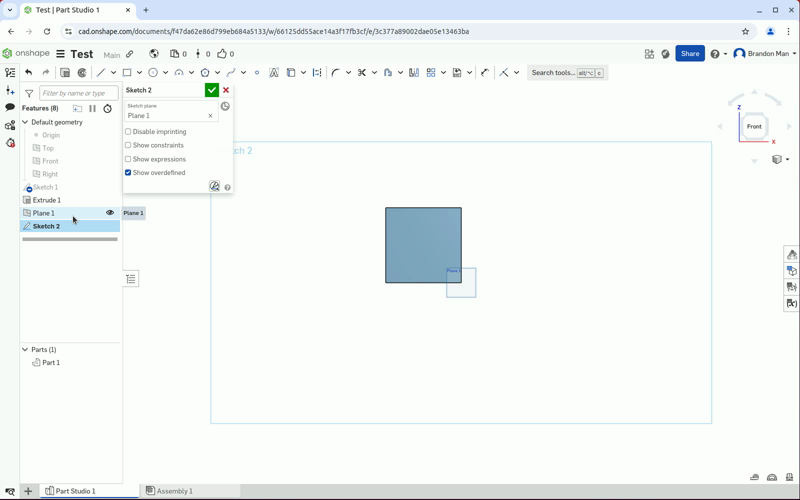
mouse_move(73, 352)
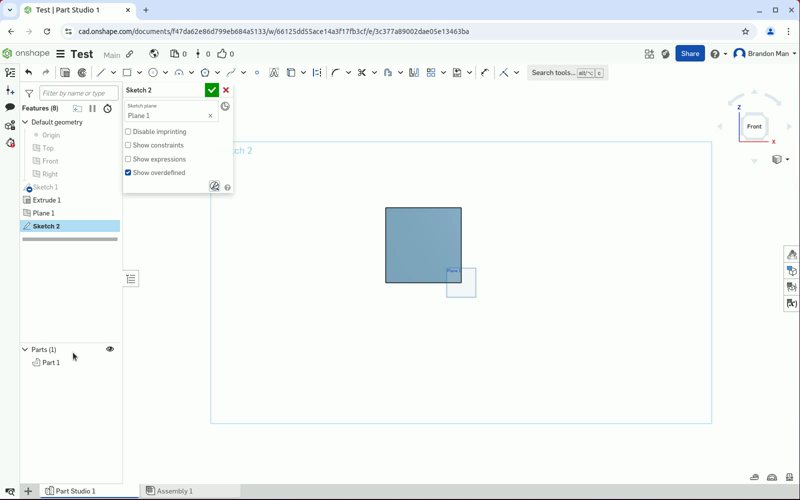
key(y)
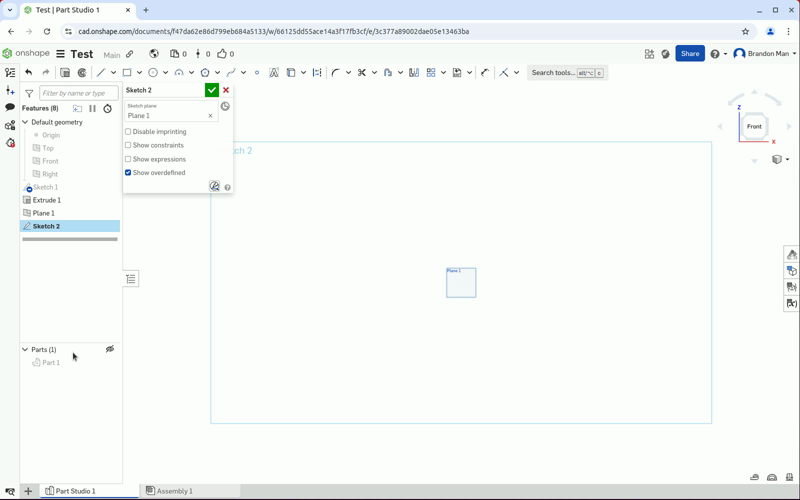
key(l)
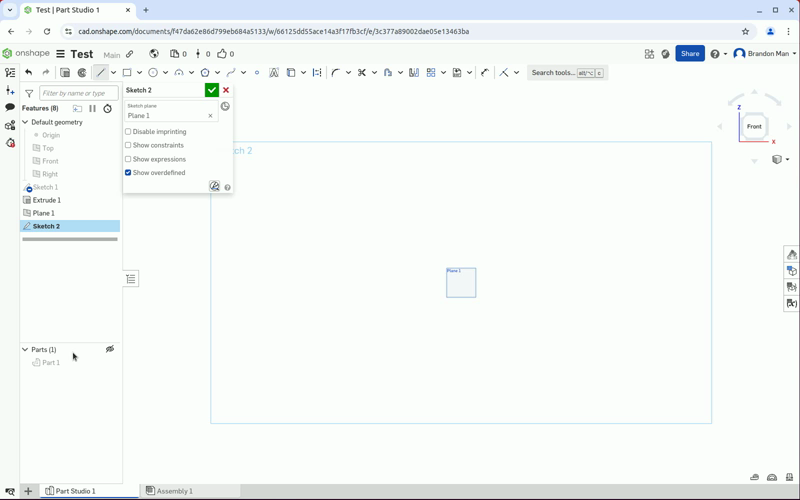
key_down(shift)
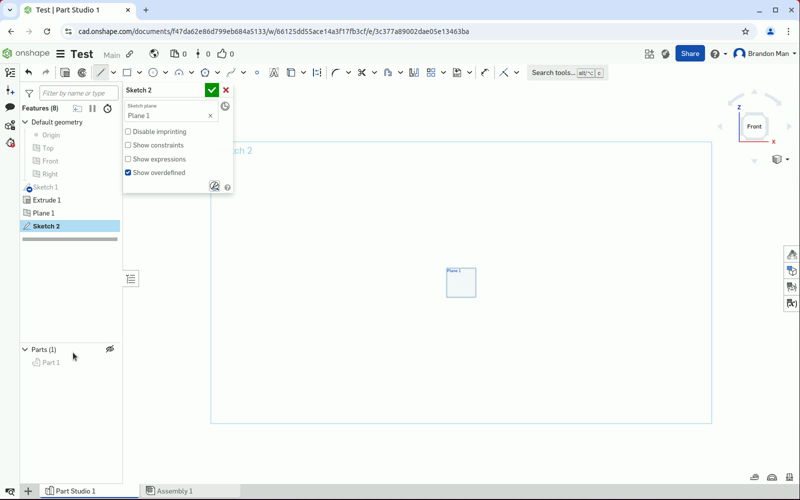
mouse_move(385, 245)
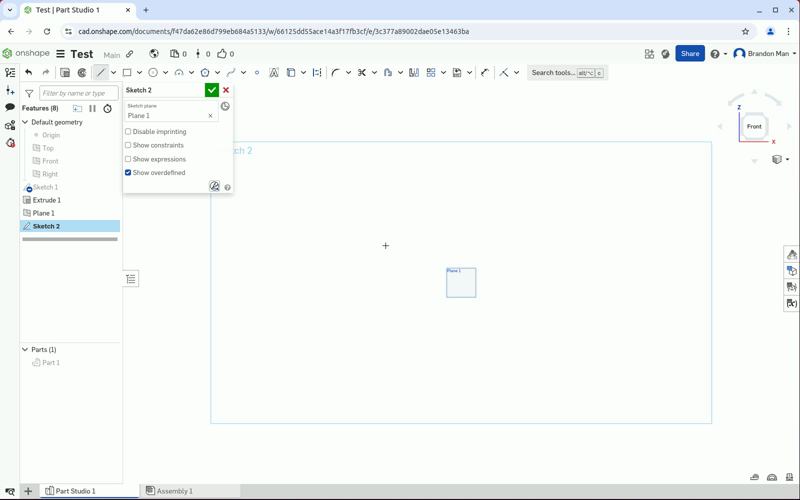
click(385, 245)
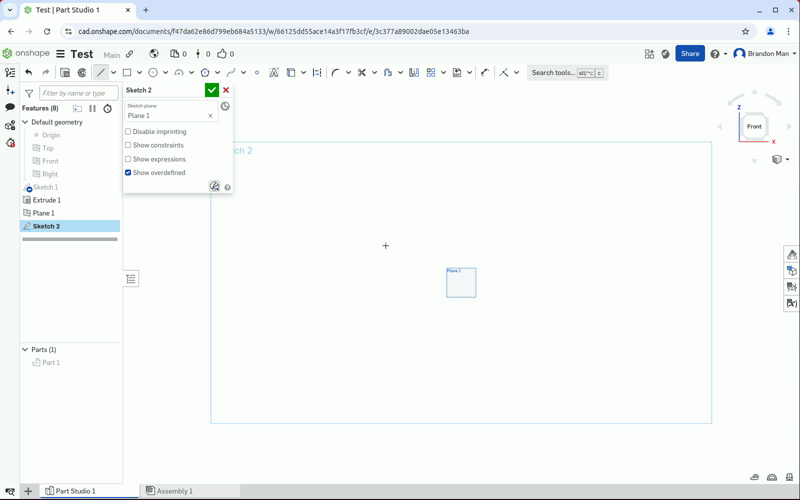
key_up(shift)
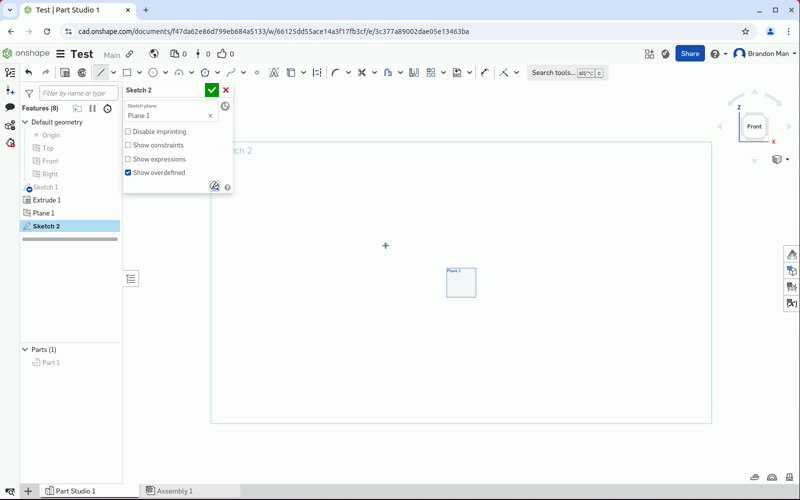
key_down(shift)
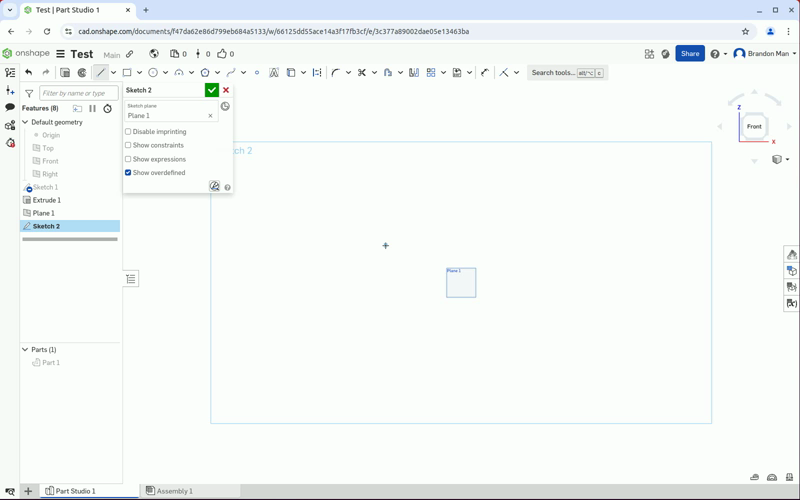
mouse_move(415, 245)
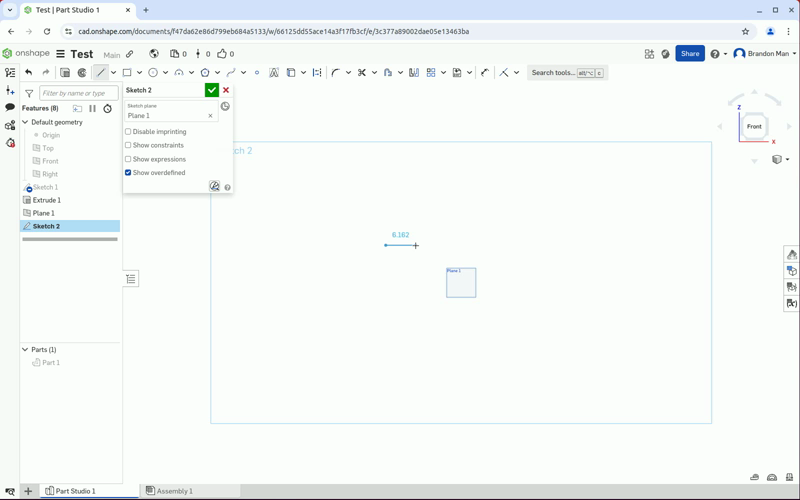
mouse_move(424, 245)
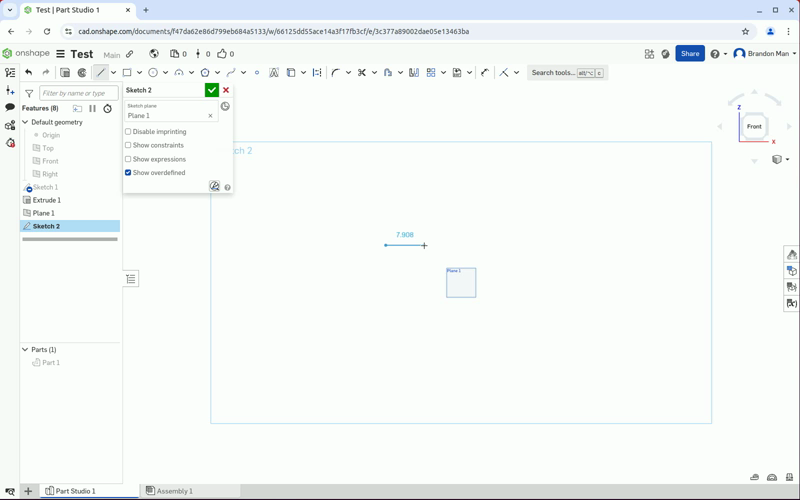
click(424, 245)
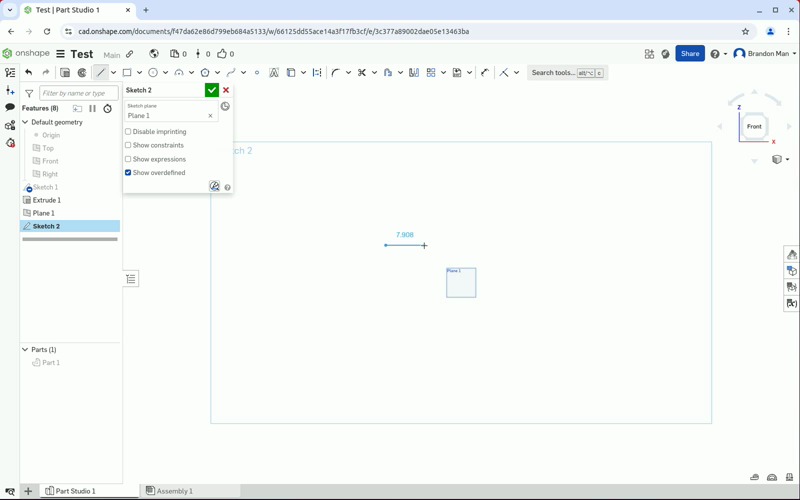
key_up(shift)
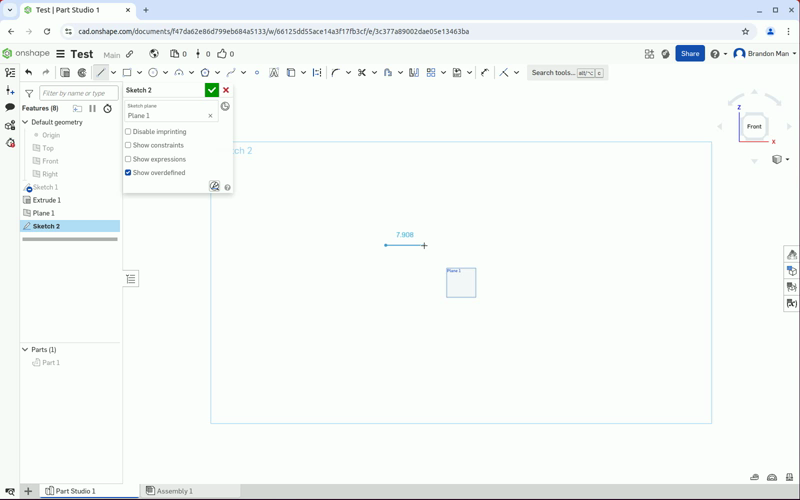
key_down(shift)
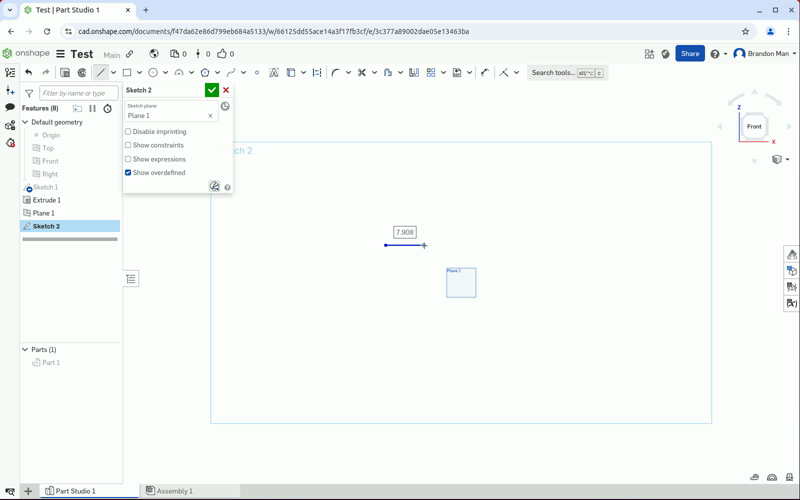
mouse_move(454, 245)
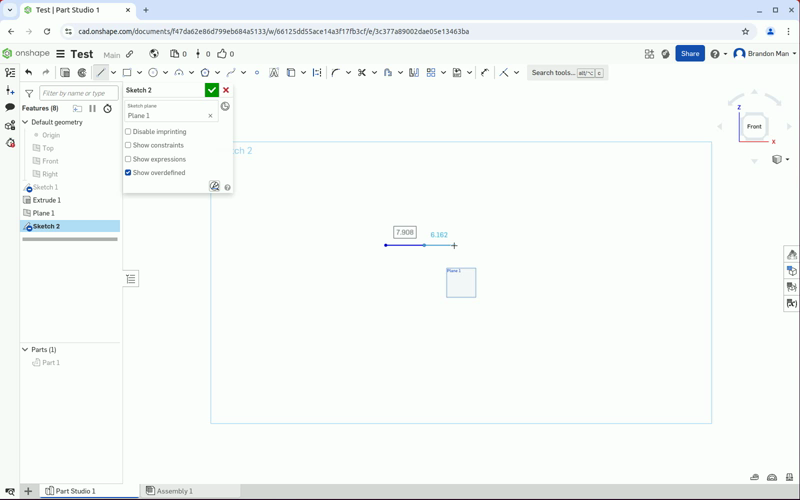
mouse_move(424, 207)
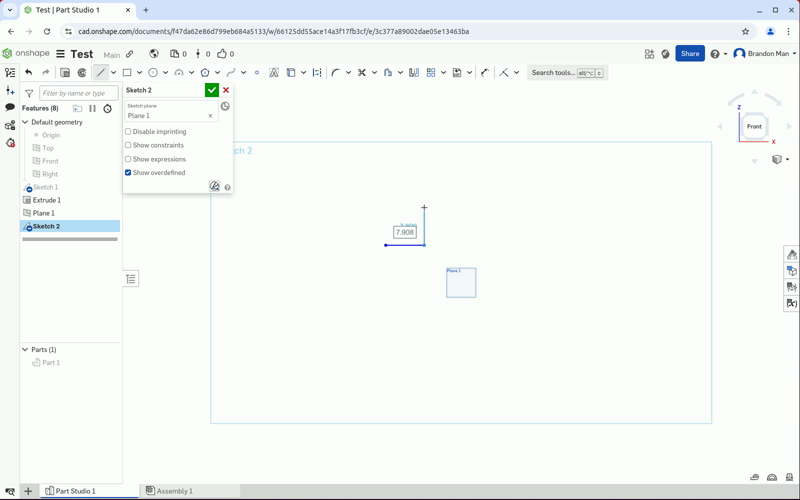
click(424, 207)
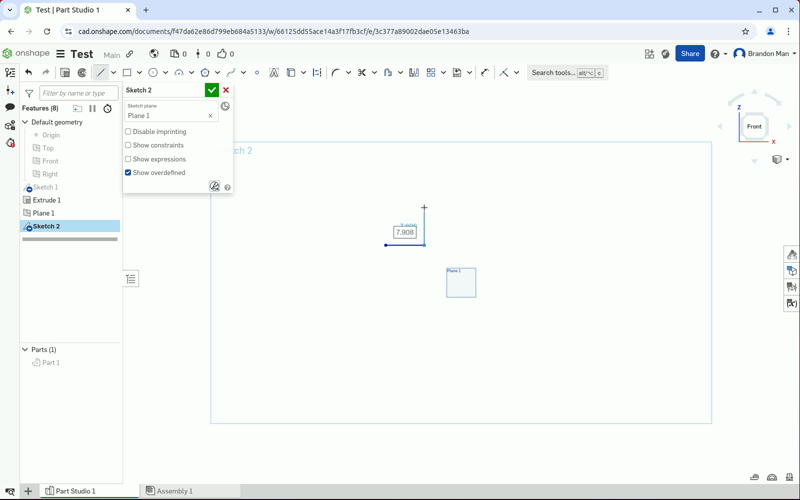
key_up(shift)
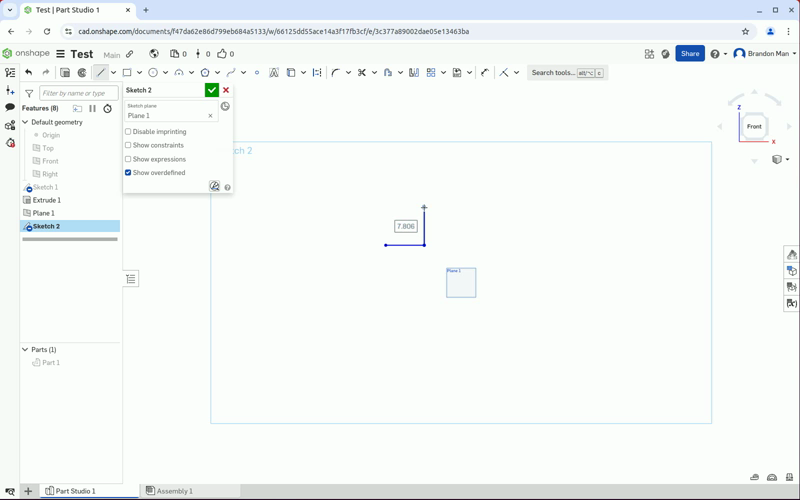
key_down(shift)
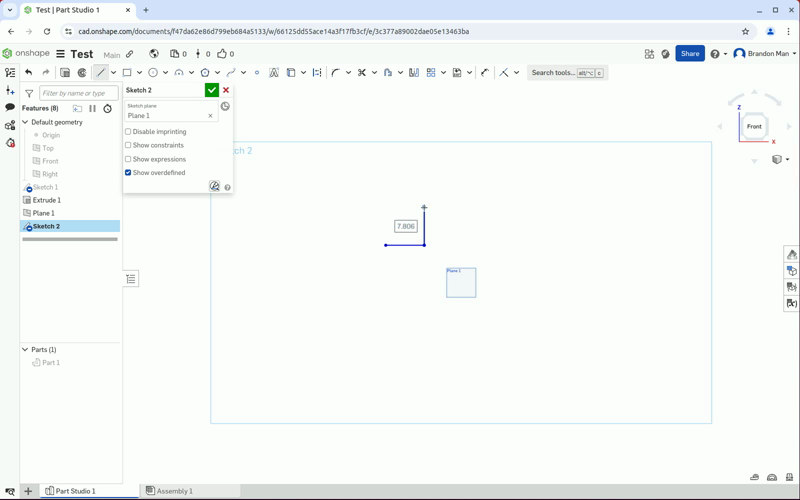
mouse_move(454, 207)
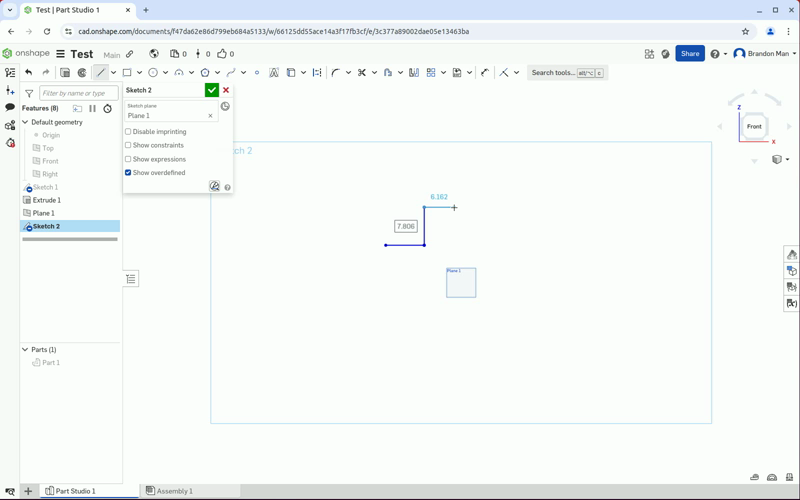
mouse_move(385, 207)
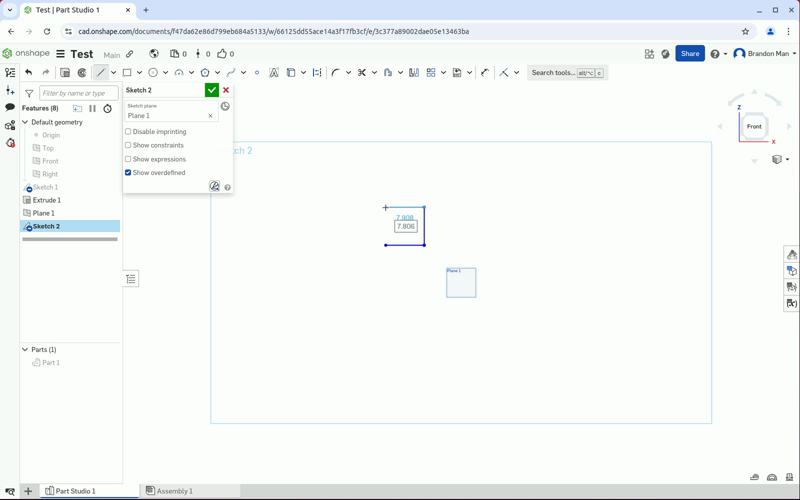
click(385, 207)
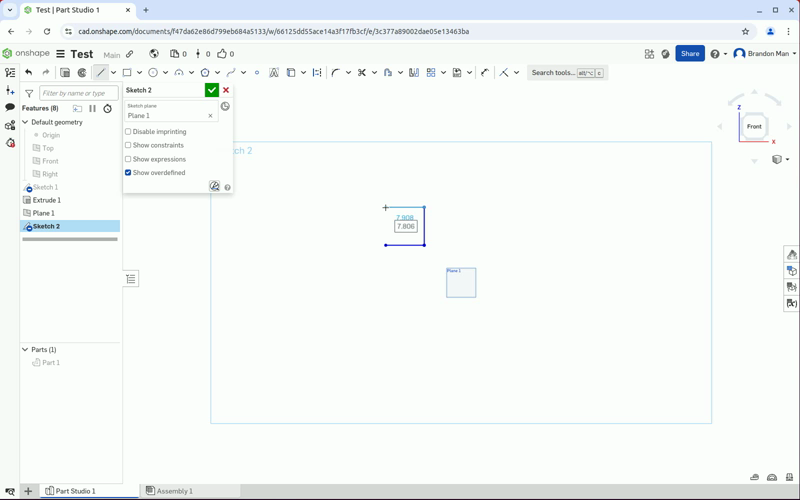
key_up(shift)
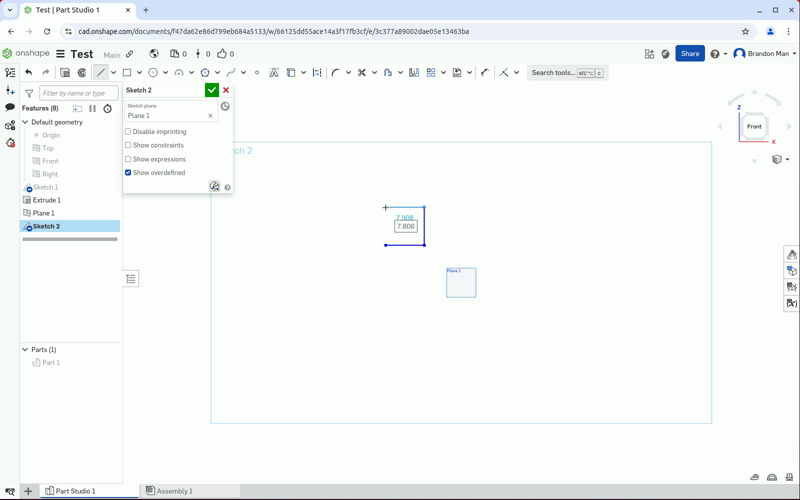
mouse_move(415, 207)
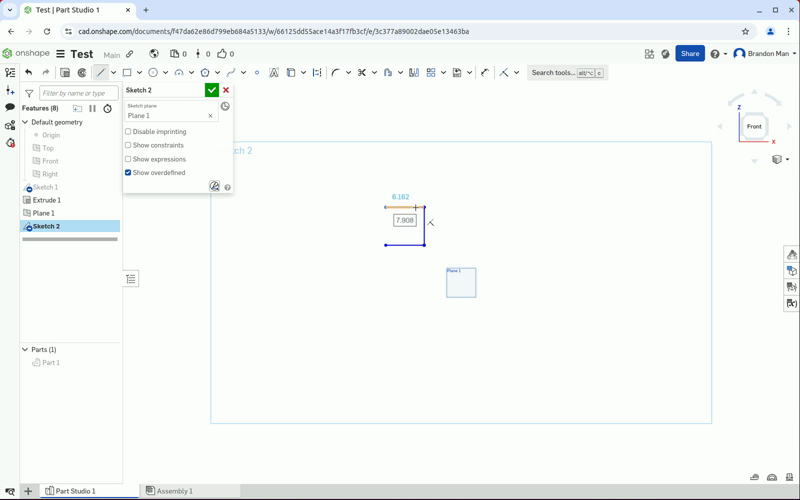
key_down(shift)
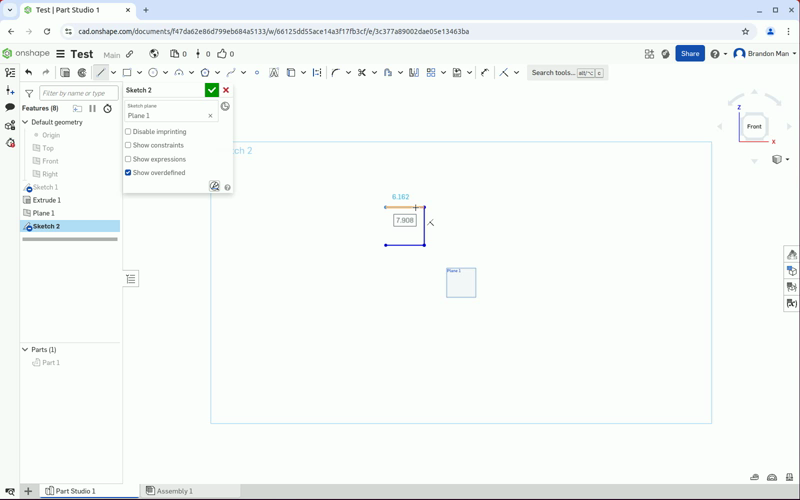
mouse_move(385, 245)
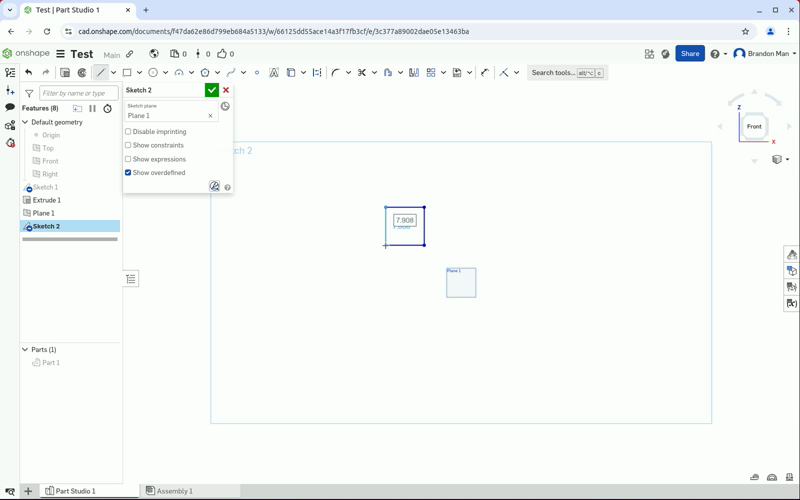
key_up(shift)
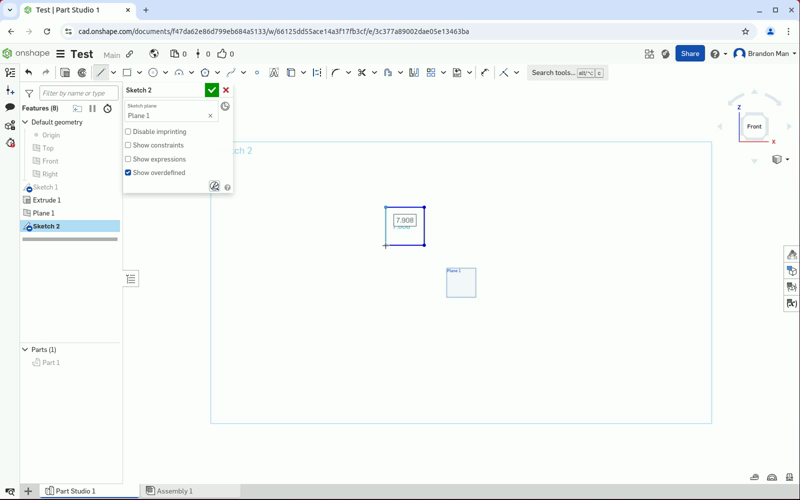
click(385, 245)
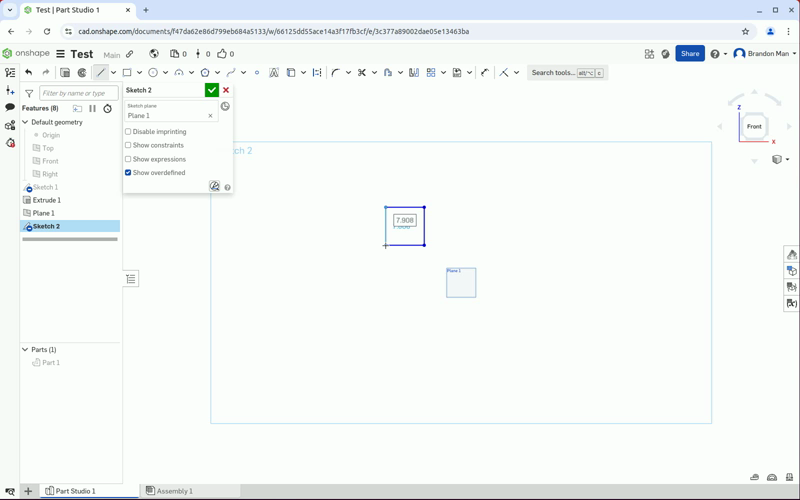
key(esc)
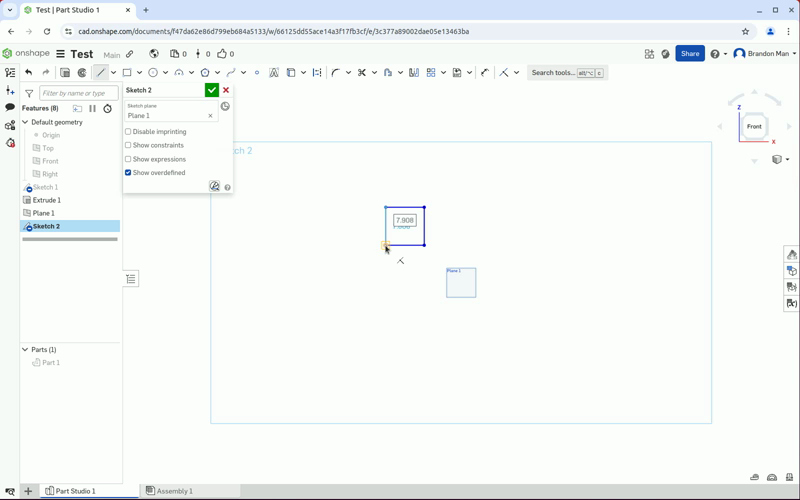
mouse_move(401, 223)
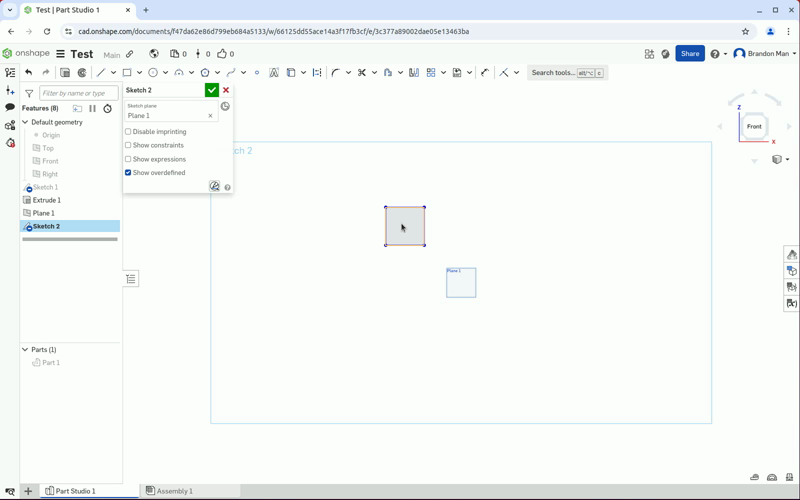
scroll(6)
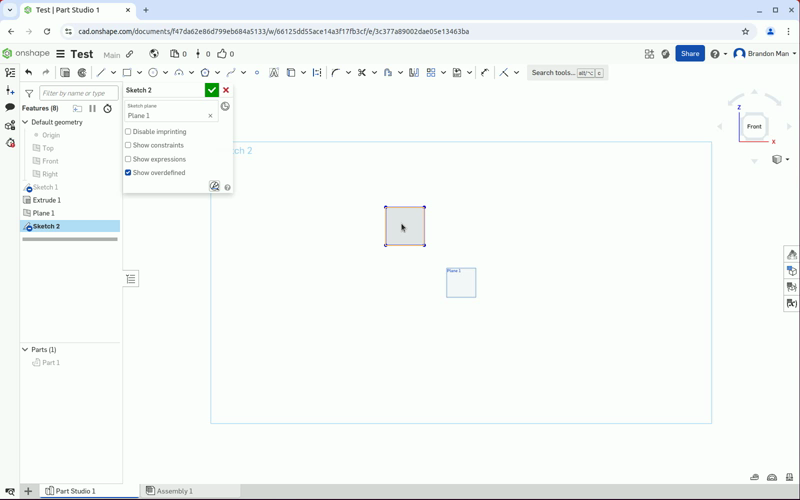
scroll(6)
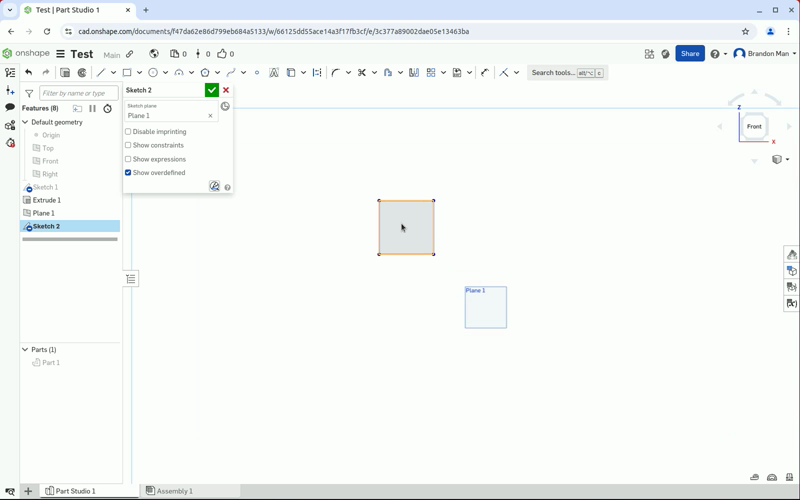
scroll(6)
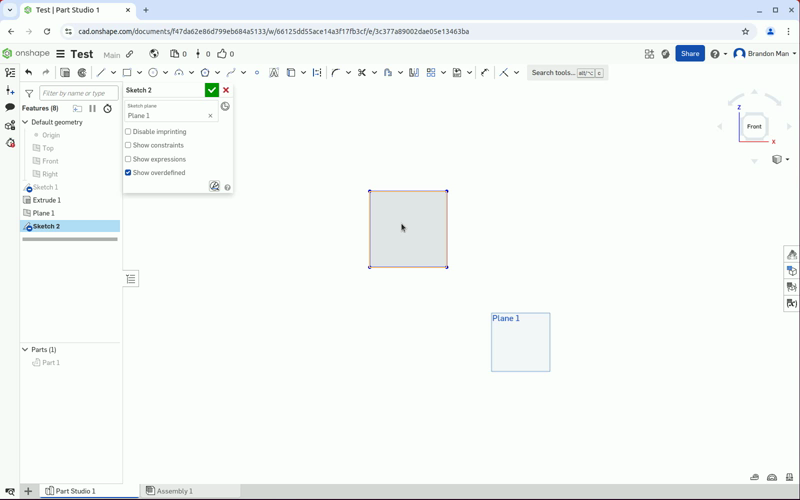
scroll(6)
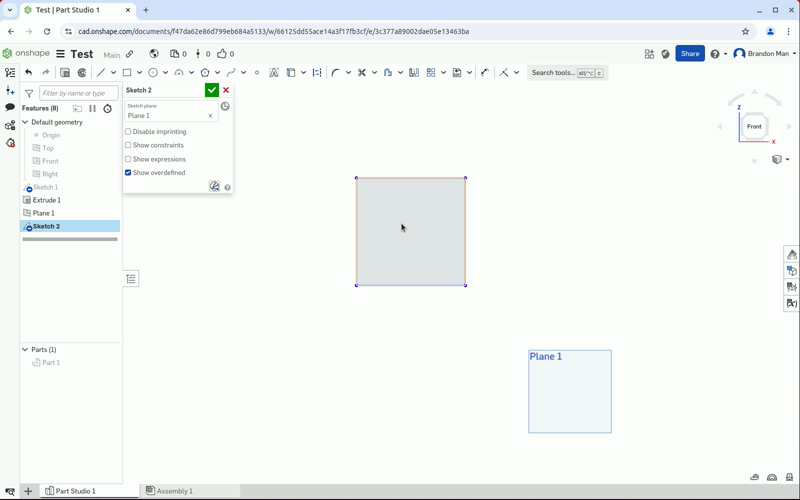
scroll(6)
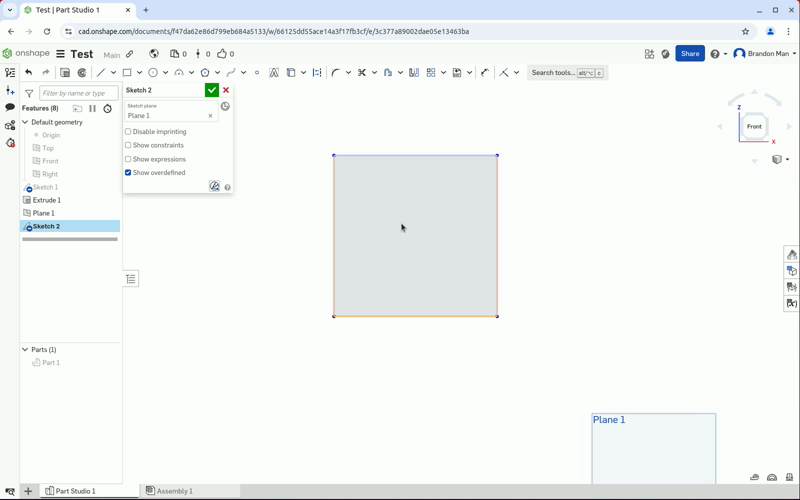
scroll(6)
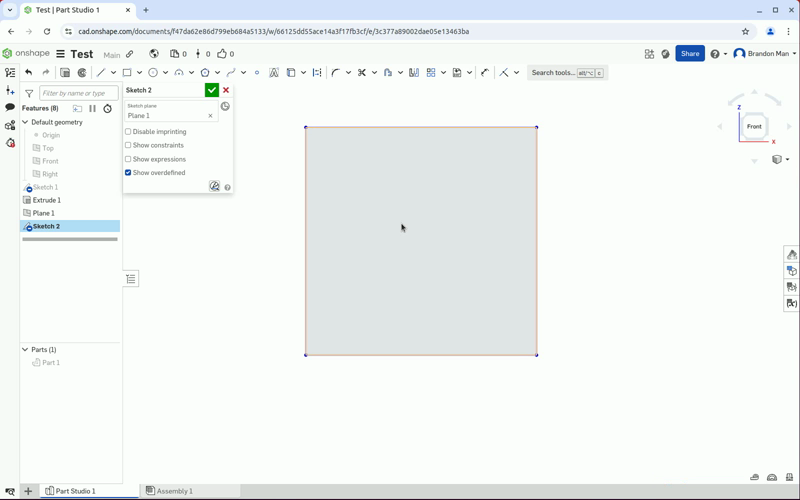
scroll(6)
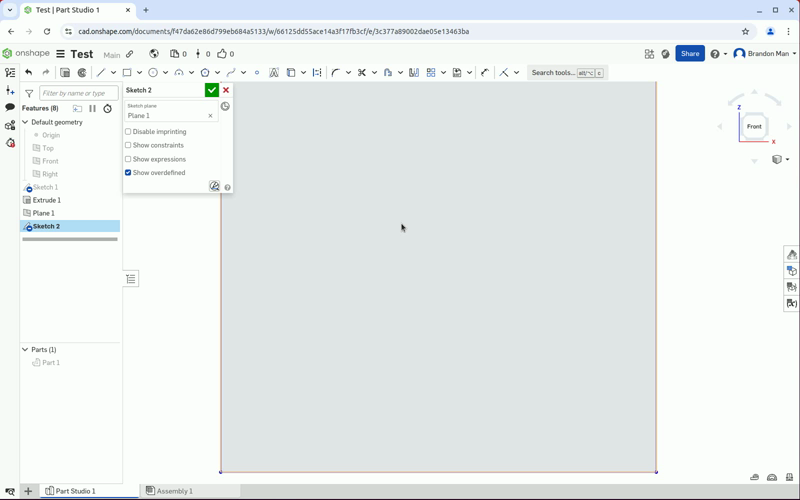
click(401, 223)
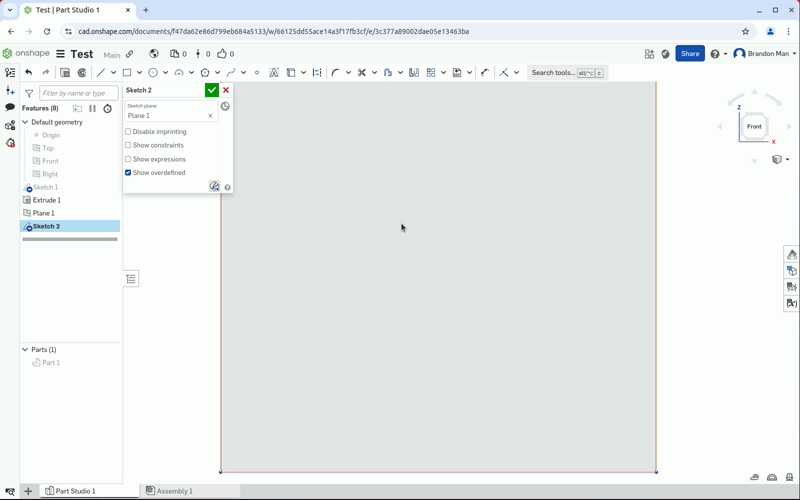
scroll(-6)
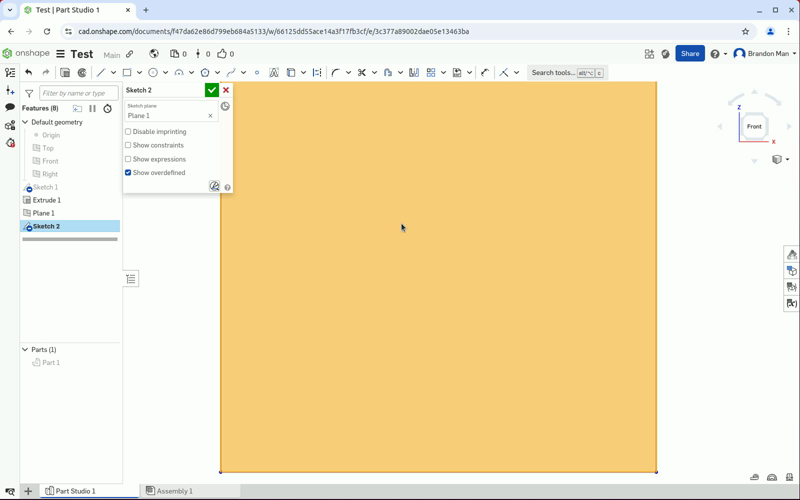
scroll(-6)
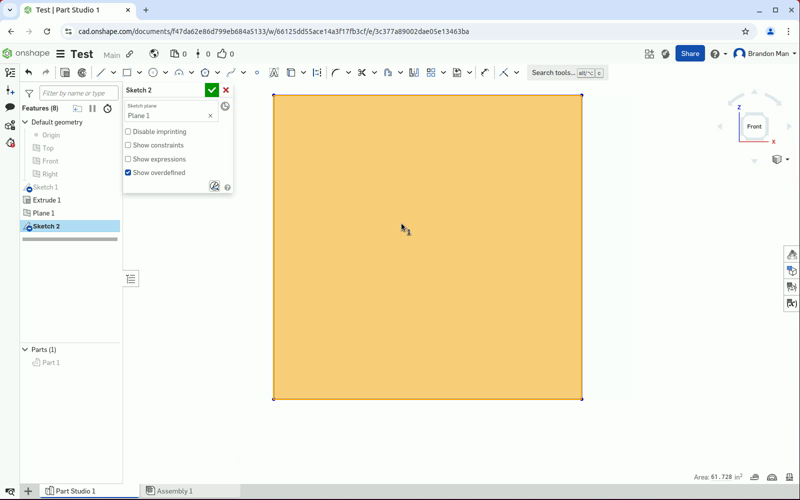
scroll(-6)
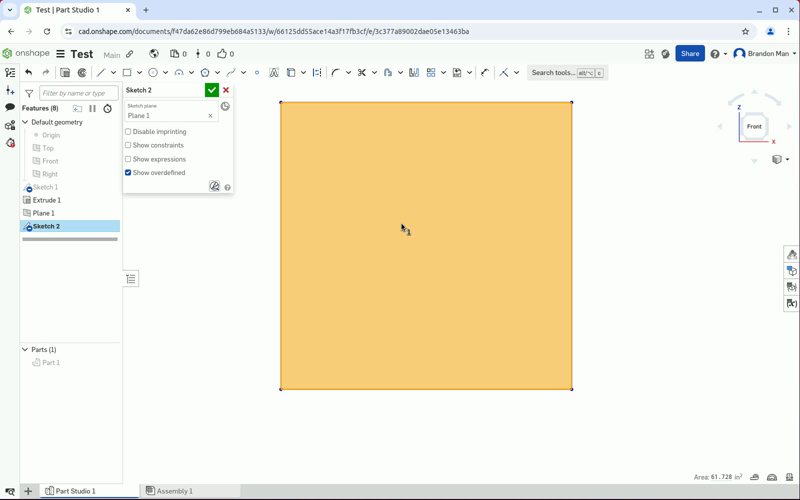
scroll(-6)
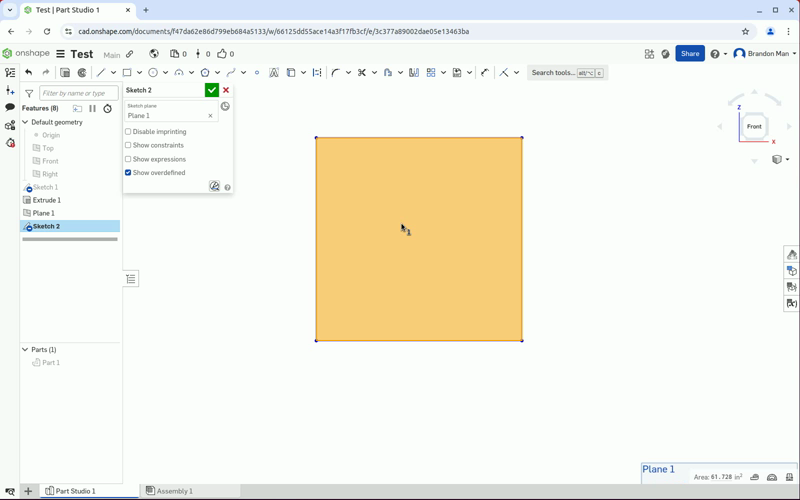
scroll(-6)
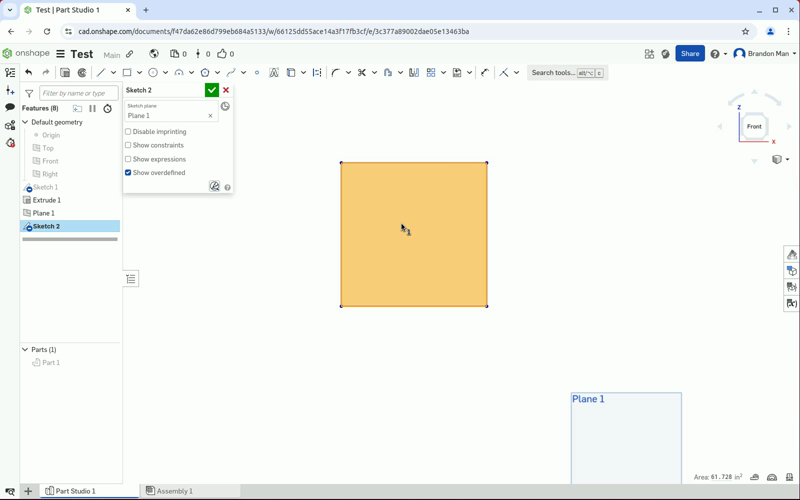
scroll(-6)
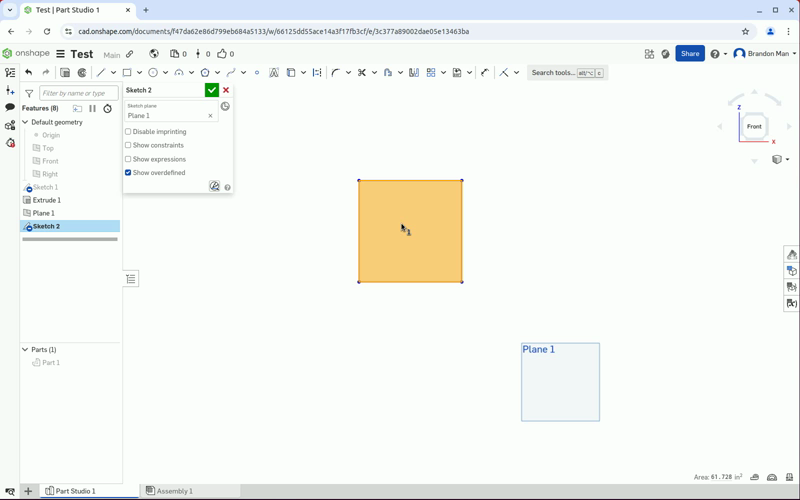
scroll(-6)
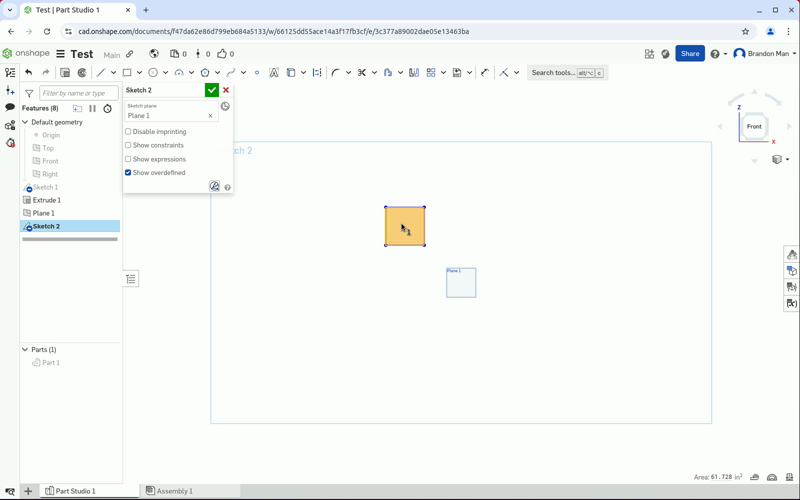
mouse_move(73, 352)
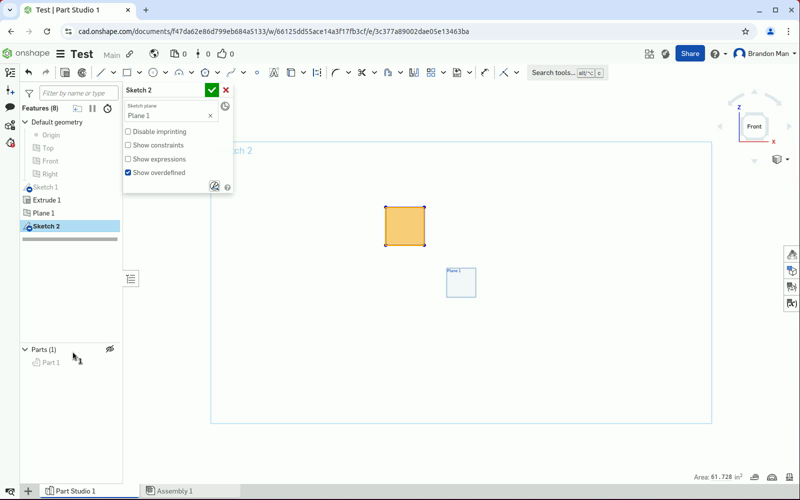
key(shift+y)
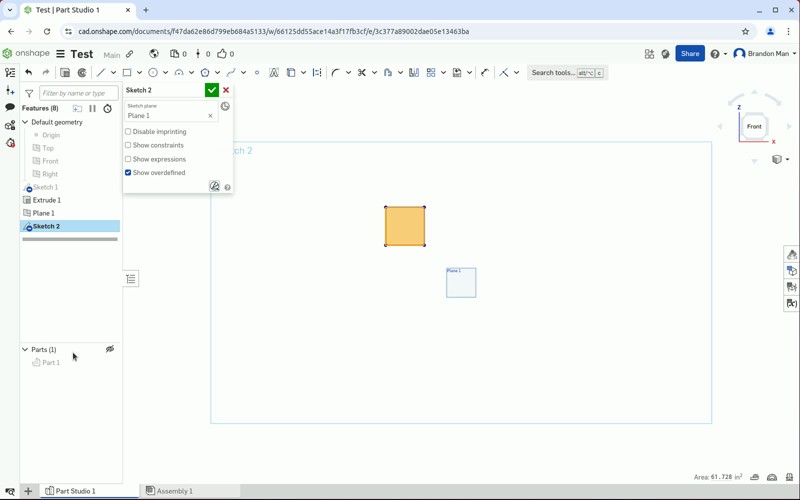
key(shift+e)
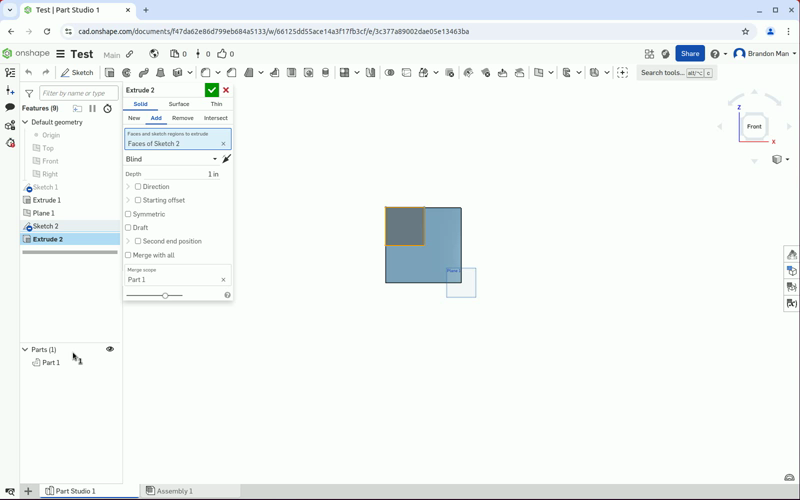
mouse_move(143, 106)
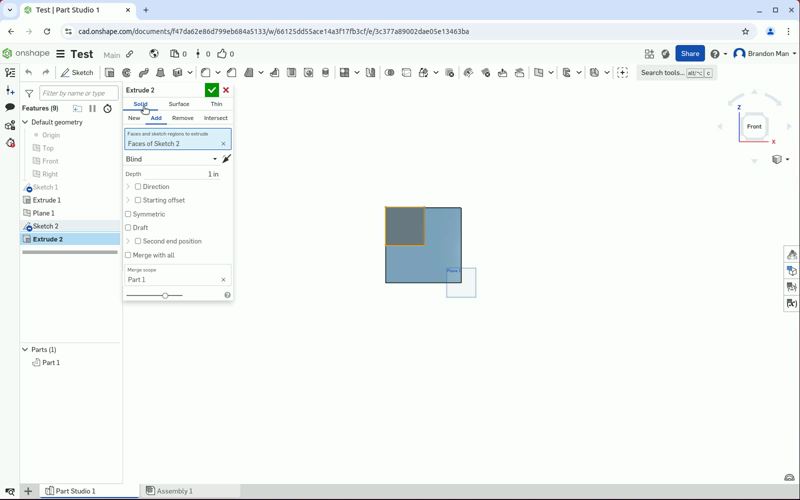
click(143, 106)
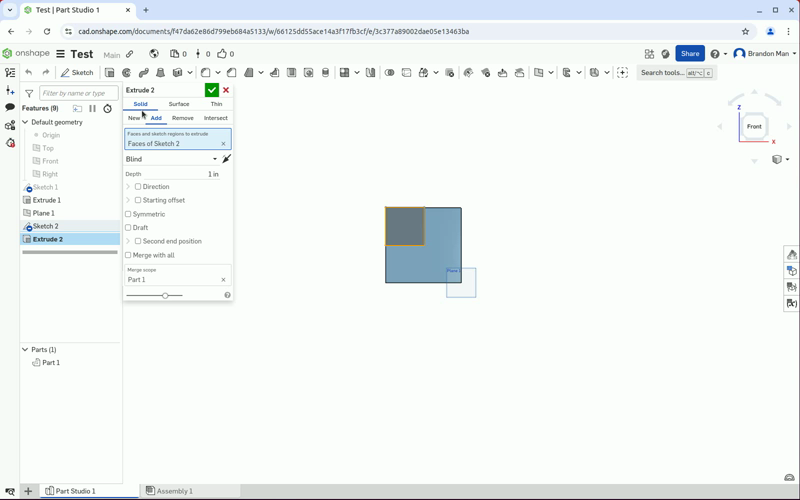
mouse_move(137, 120)
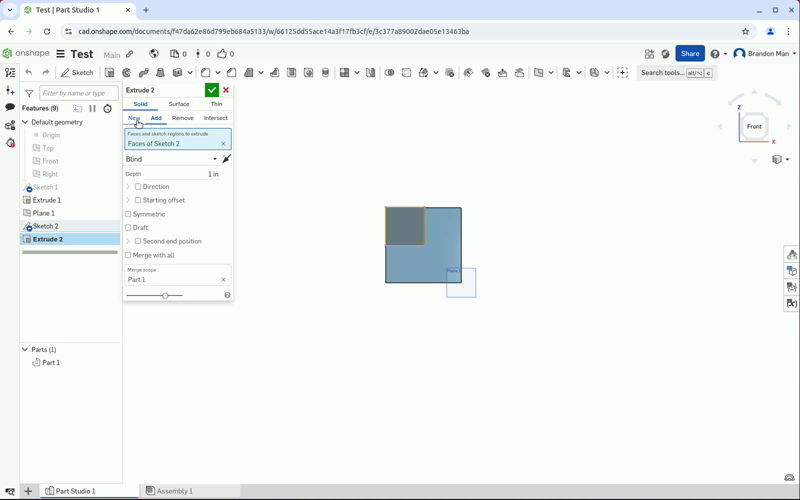
click(137, 120)
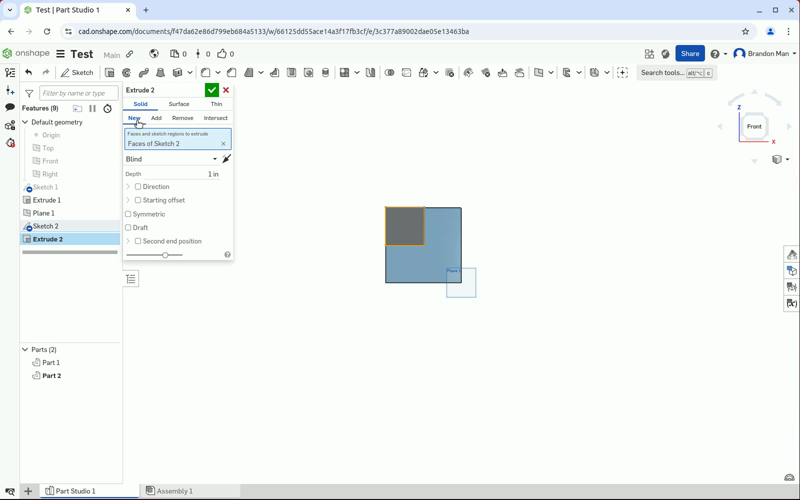
key(tab, 4)
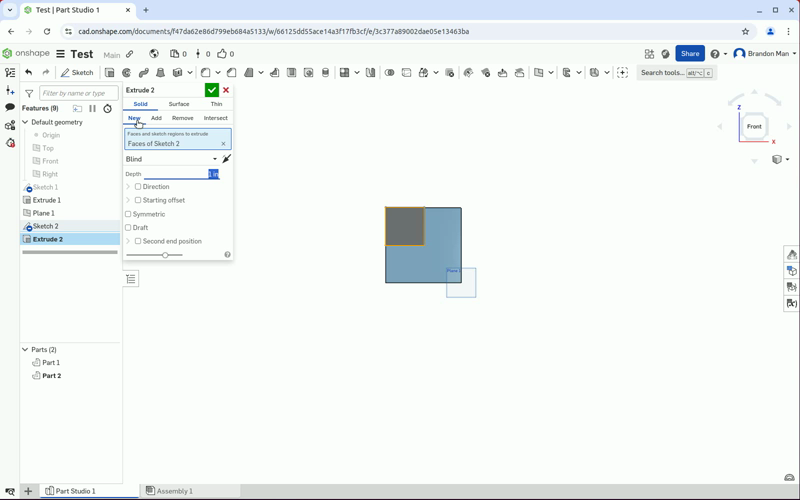
text(7.703)
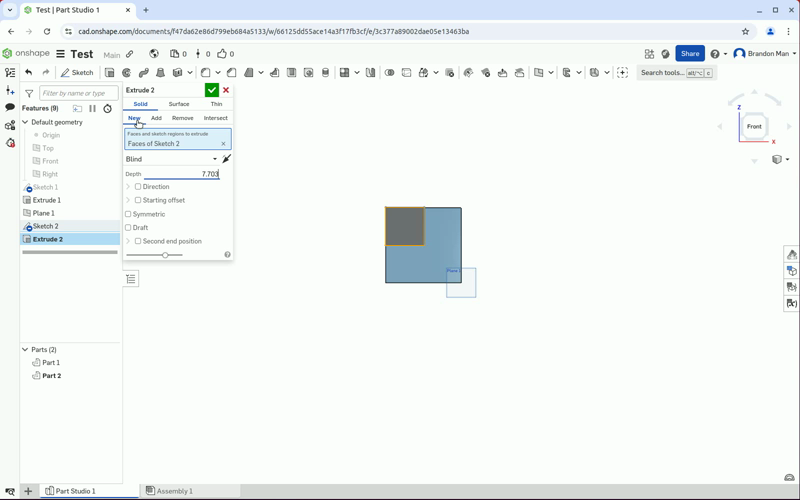
key(enter)
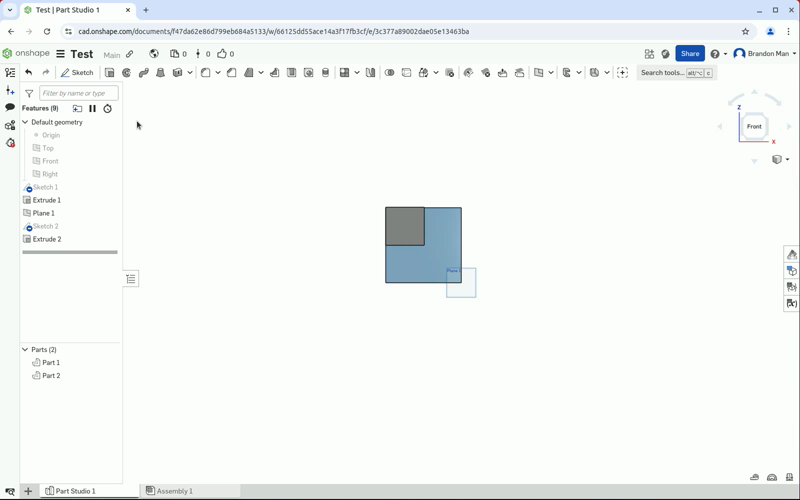
key(shift+h)
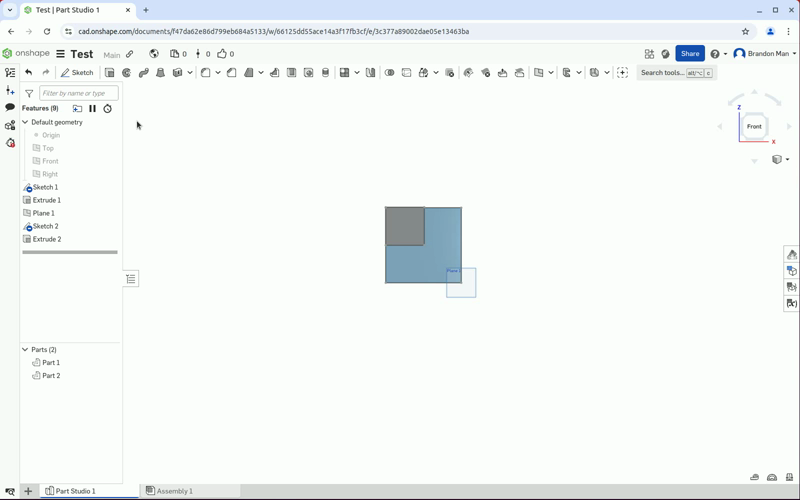
key(shift+h)
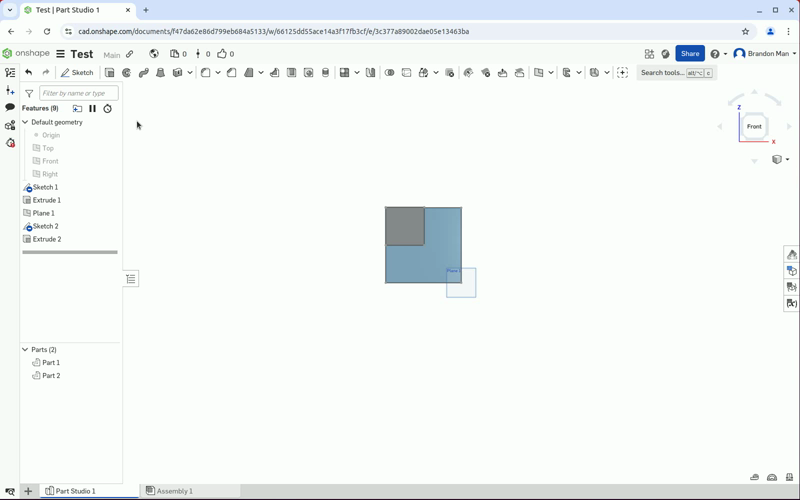
key(shift+7)
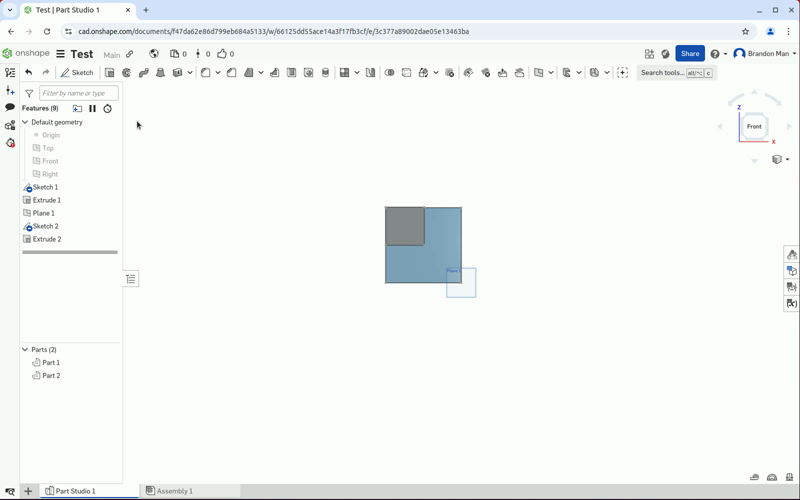
key(left, 2)
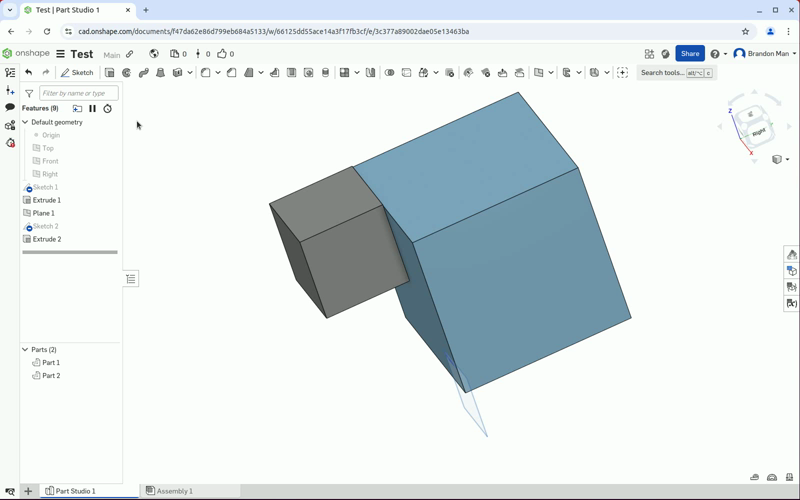
key(down, 2)
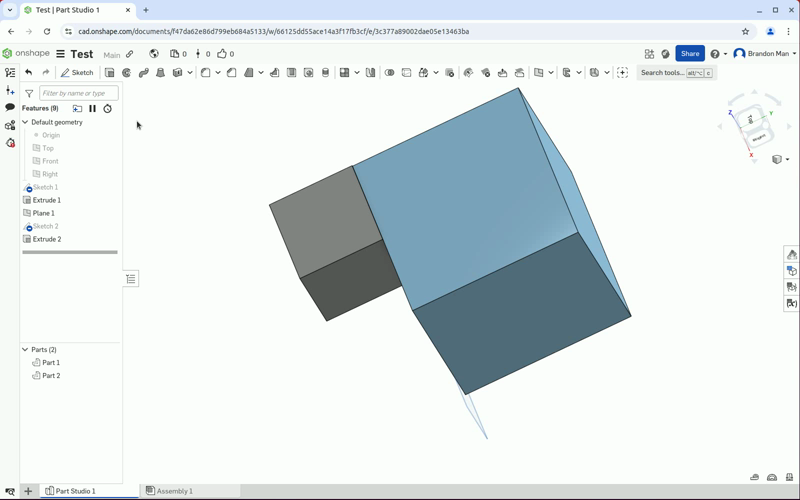
key(up, 2)
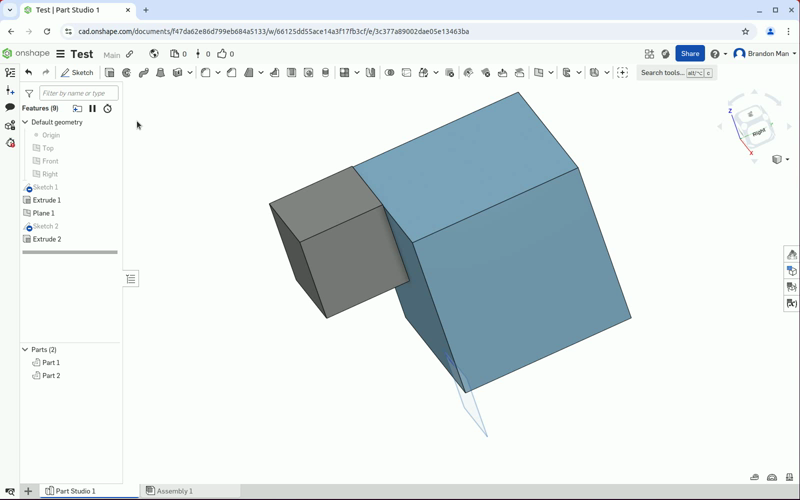
key(right, 2)
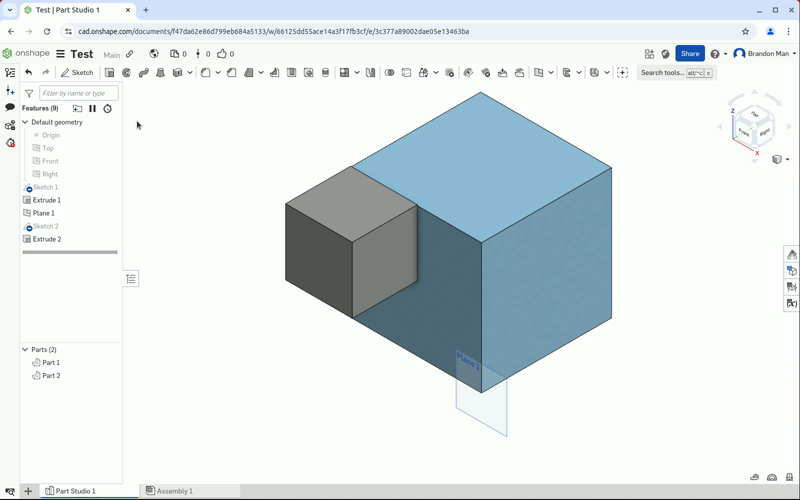
mouse_move(73, 189)
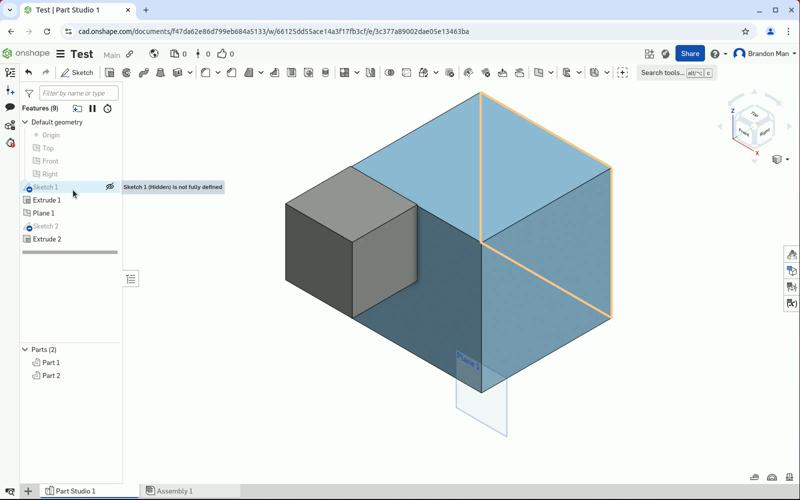
click(73, 189)